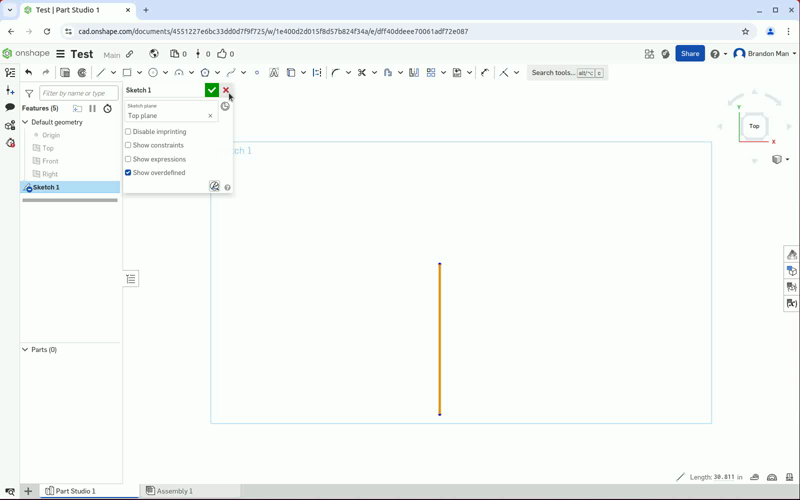
key(shift+h)
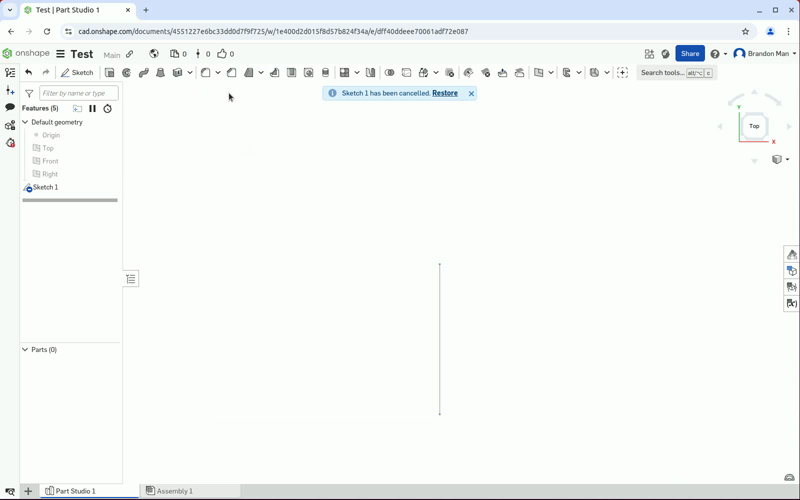
key(shift+s)
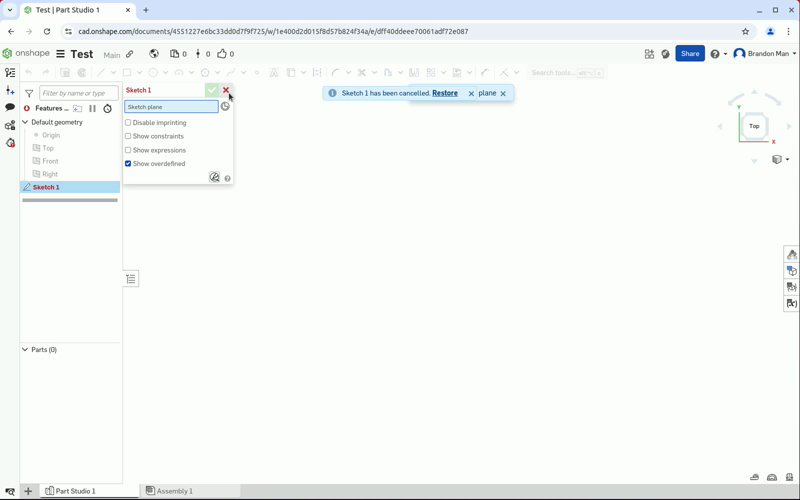
mouse_move(73, 150)
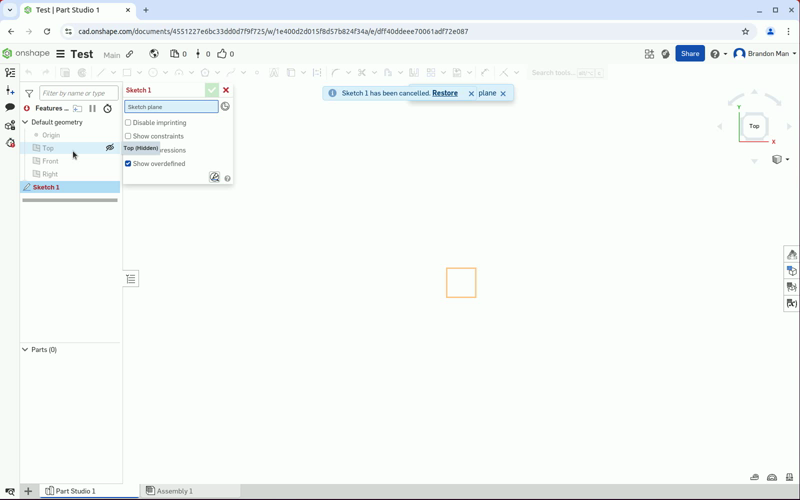
click(73, 150)
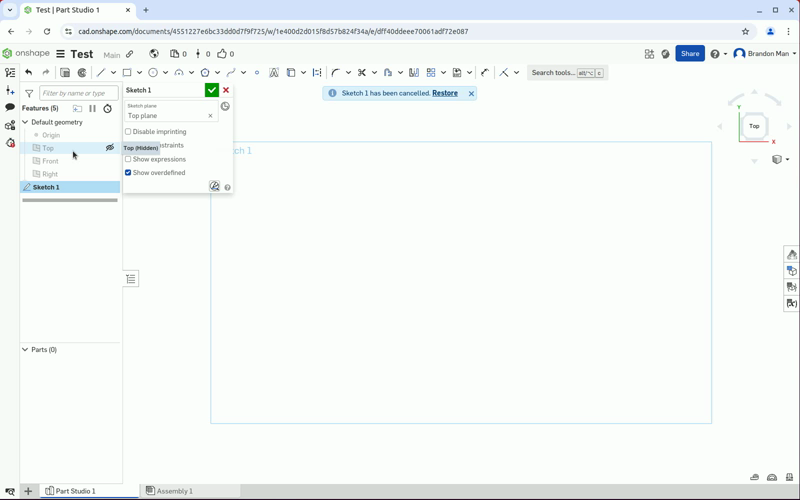
mouse_move(73, 352)
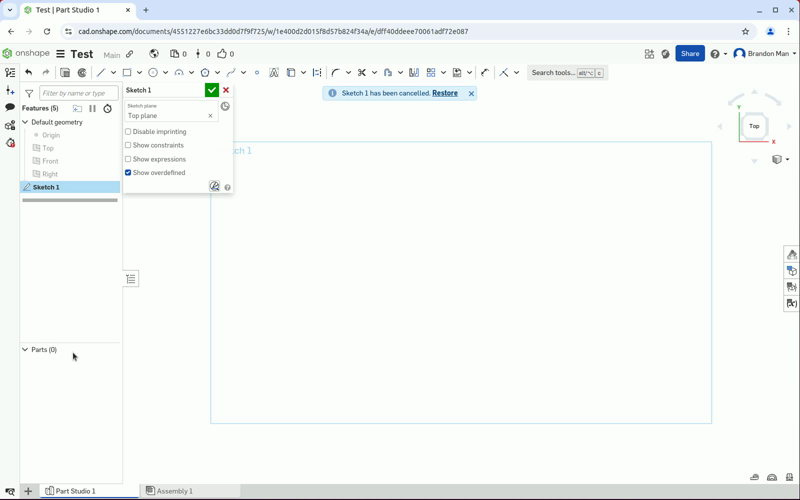
key(y)
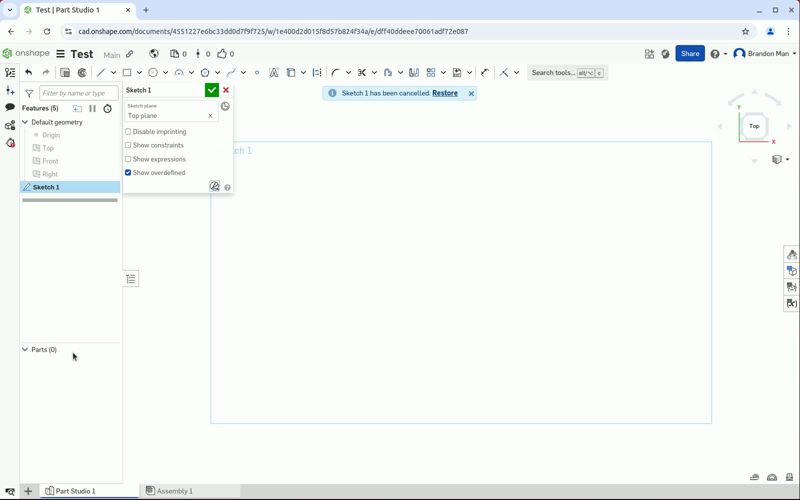
key(l)
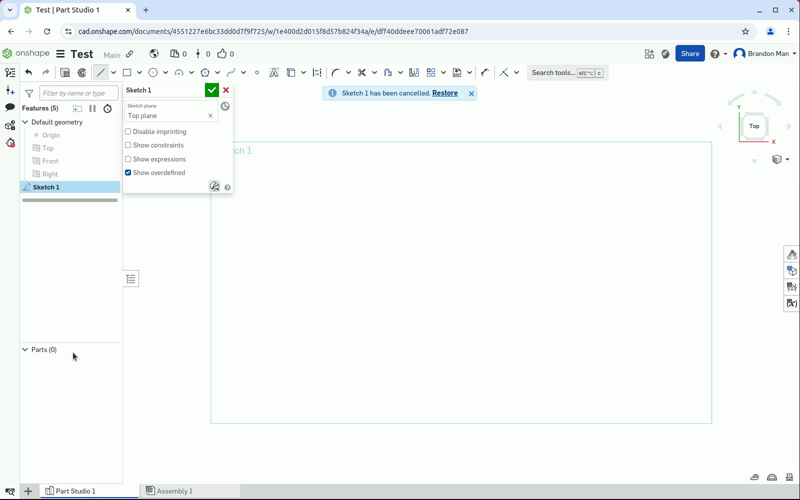
key_down(shift)
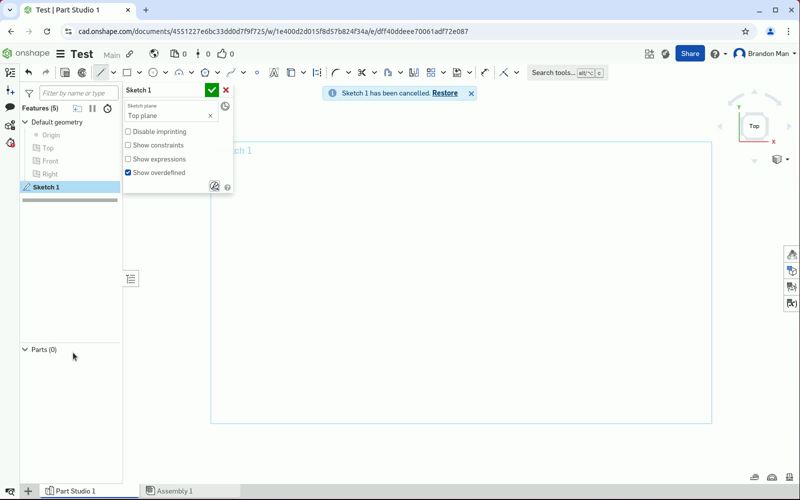
mouse_move(460, 282)
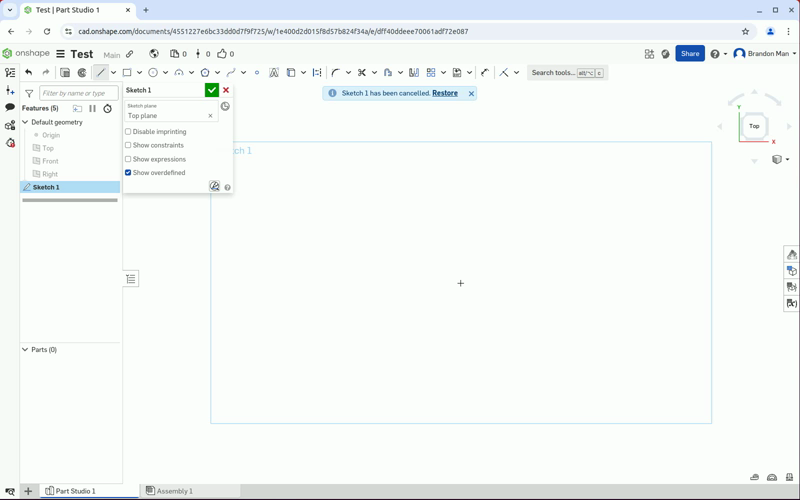
click(460, 282)
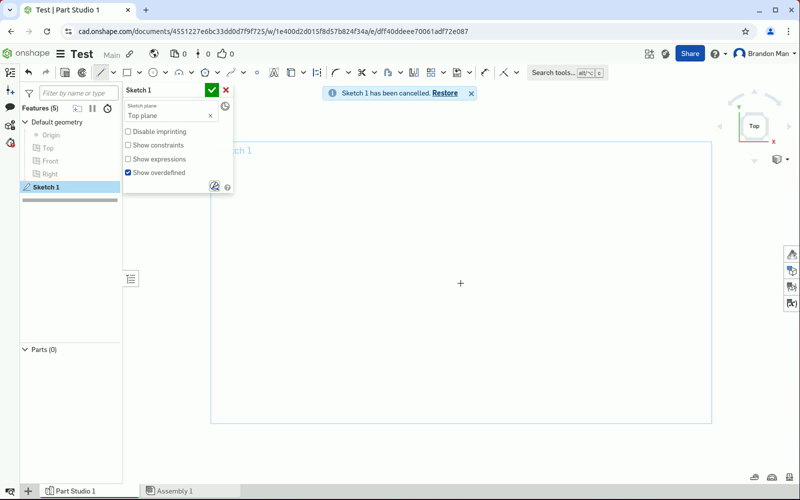
key_up(shift)
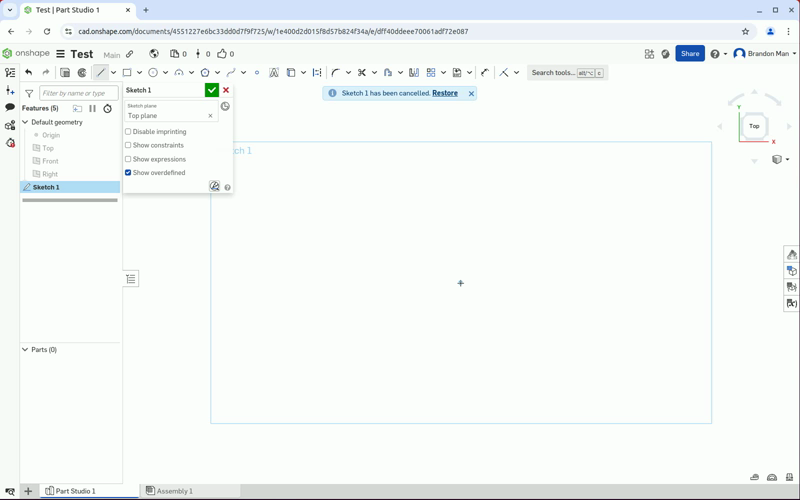
key_down(shift)
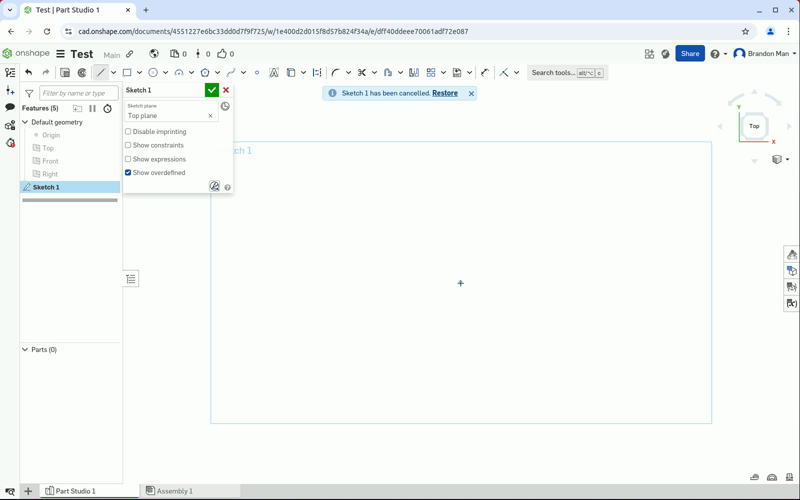
mouse_move(490, 282)
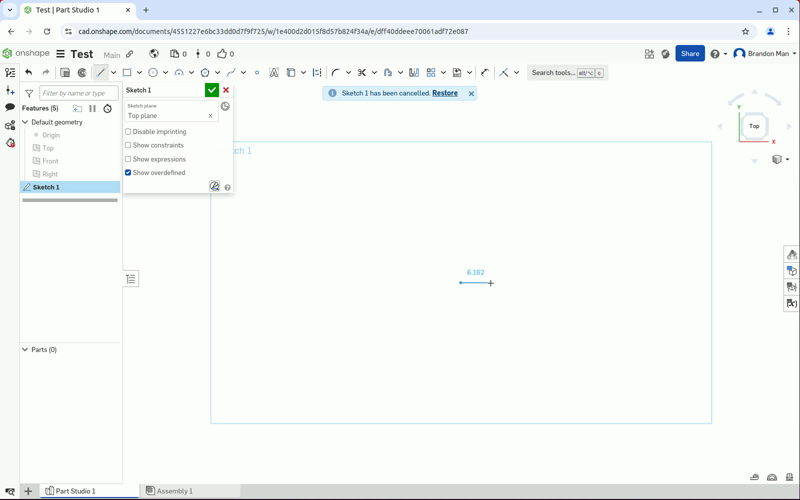
mouse_move(517, 282)
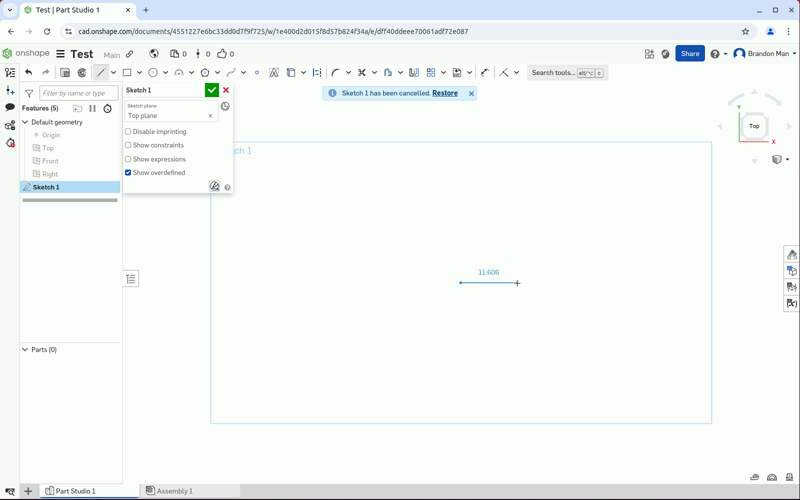
click(517, 282)
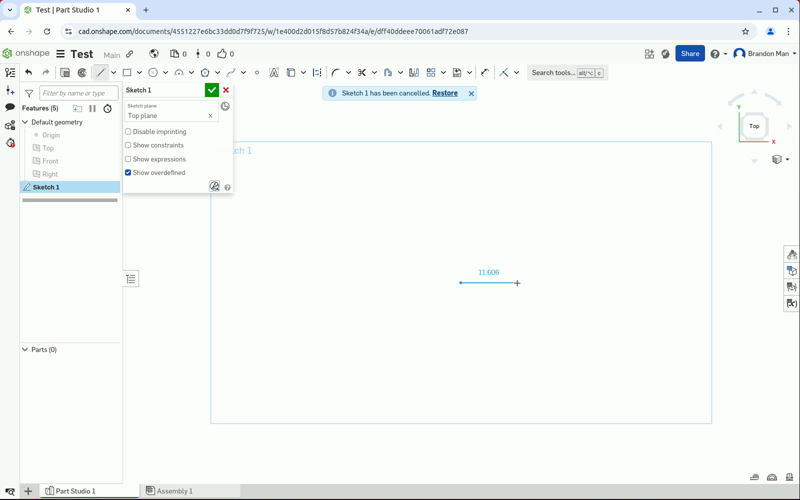
key_up(shift)
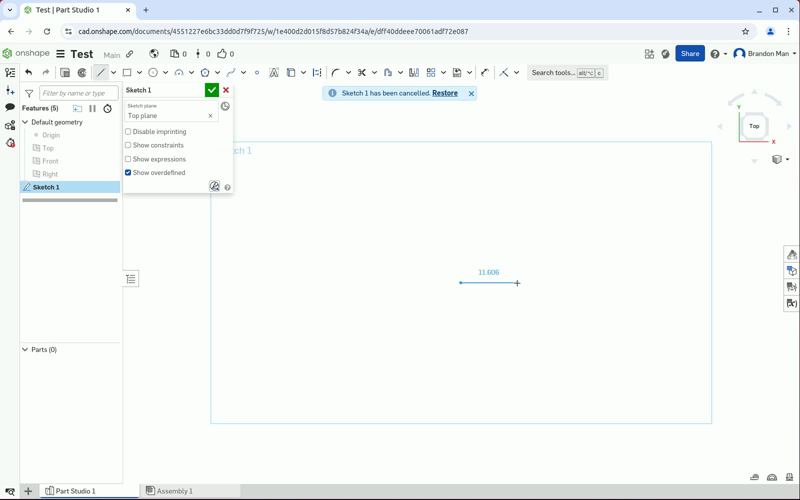
key_down(shift)
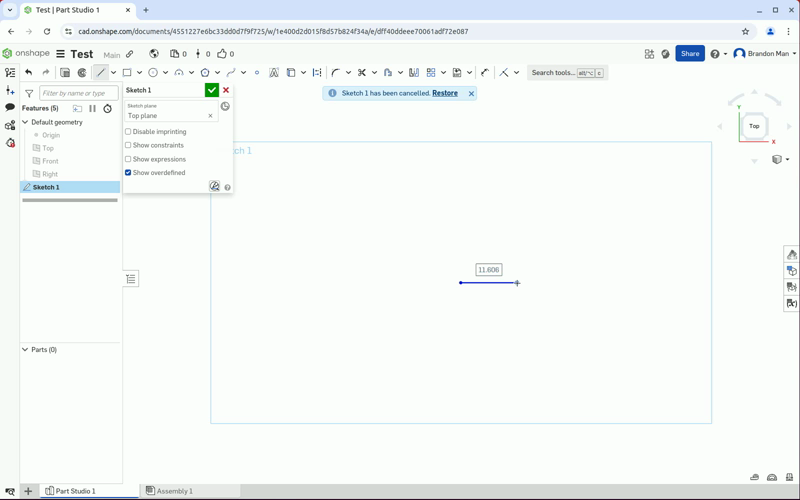
mouse_move(547, 282)
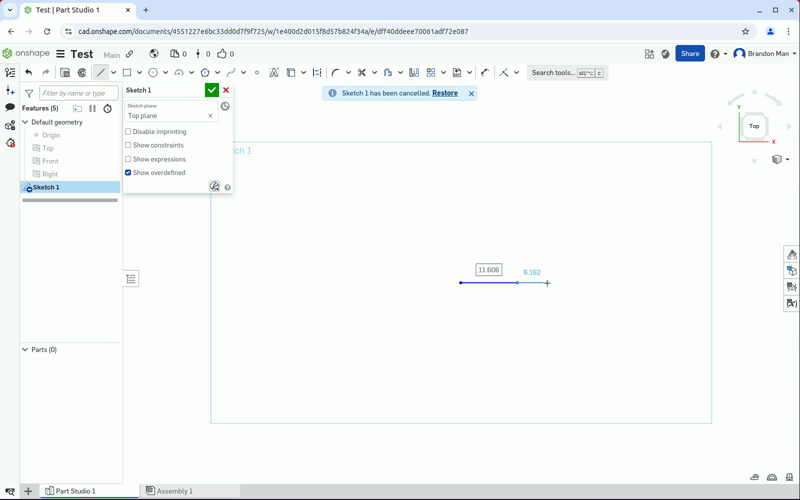
mouse_move(517, 244)
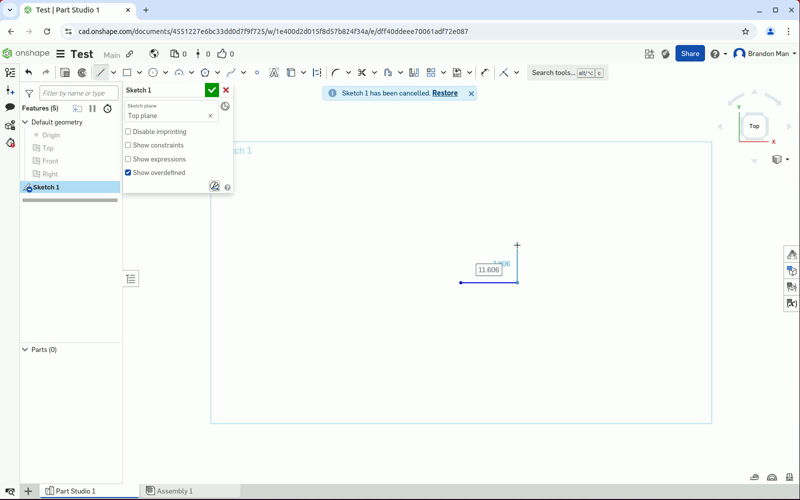
click(517, 244)
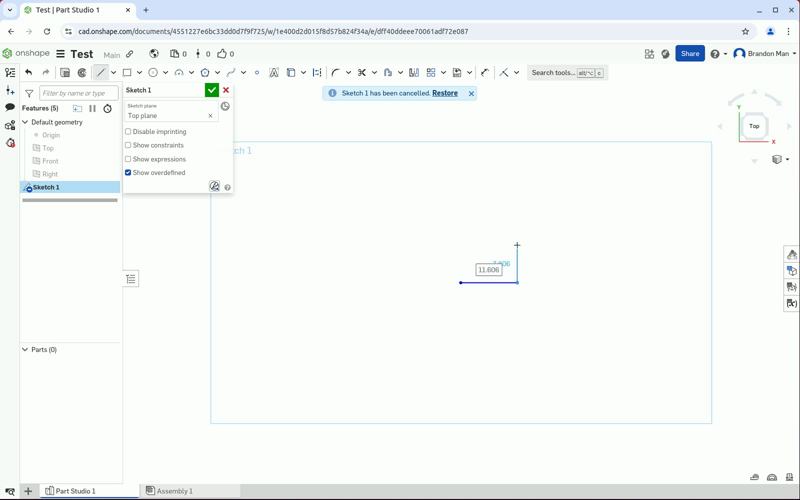
key_up(shift)
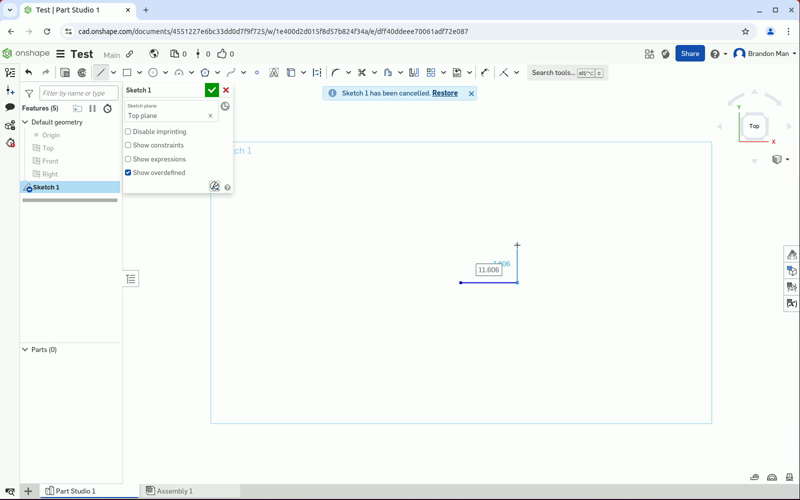
key_down(shift)
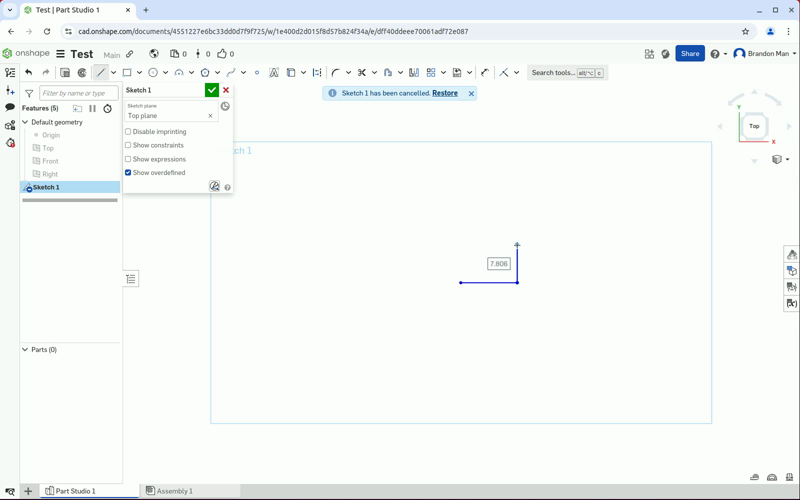
mouse_move(547, 244)
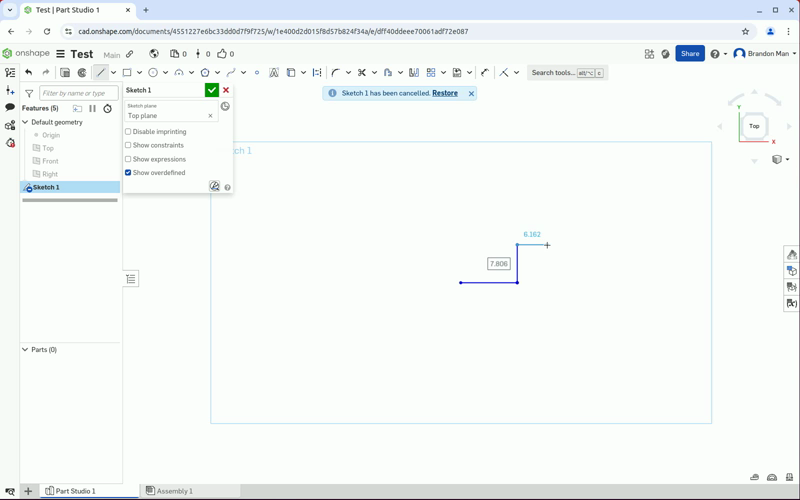
mouse_move(517, 207)
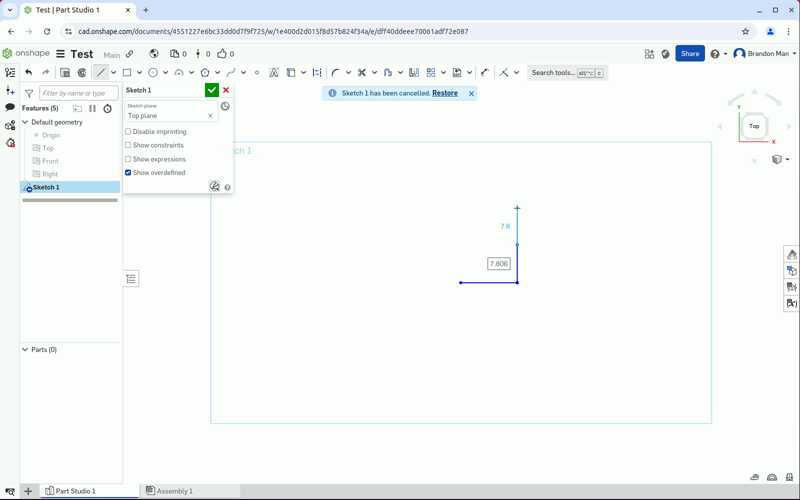
click(517, 207)
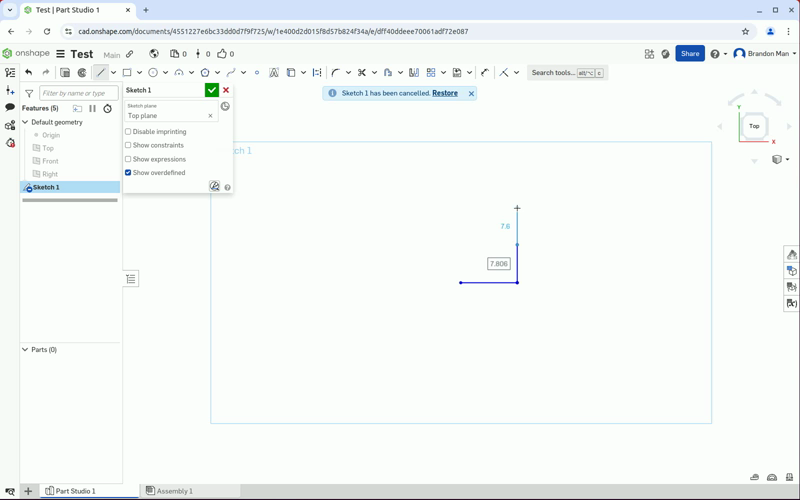
key_up(shift)
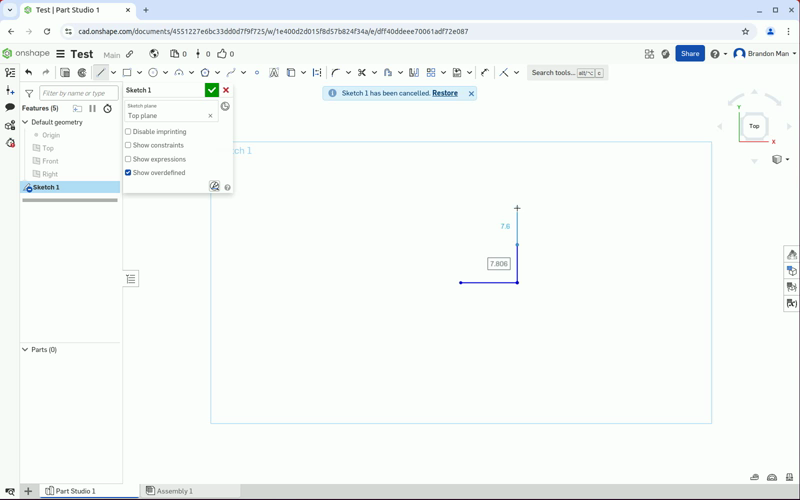
key_down(shift)
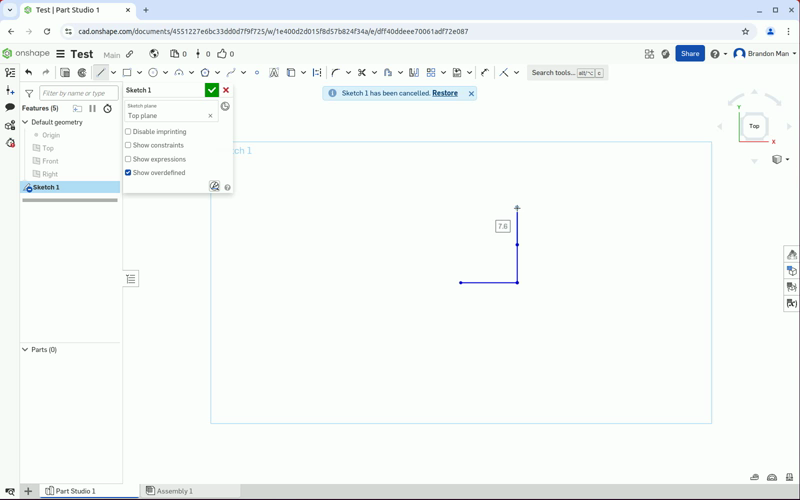
mouse_move(547, 207)
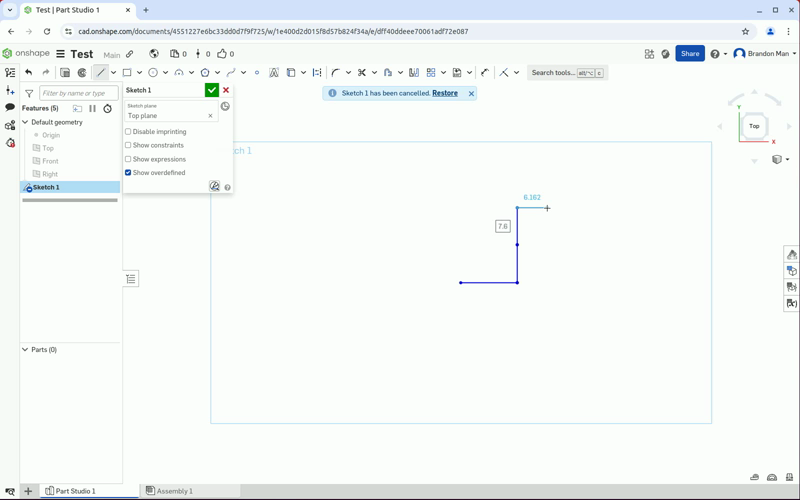
mouse_move(460, 207)
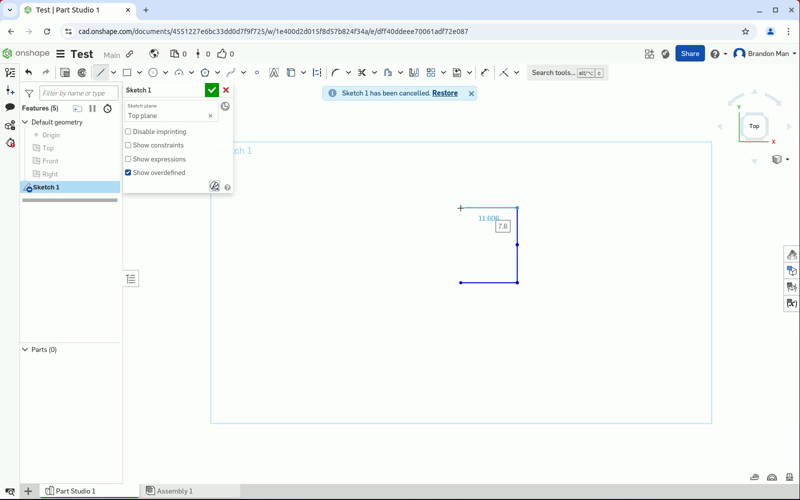
click(460, 207)
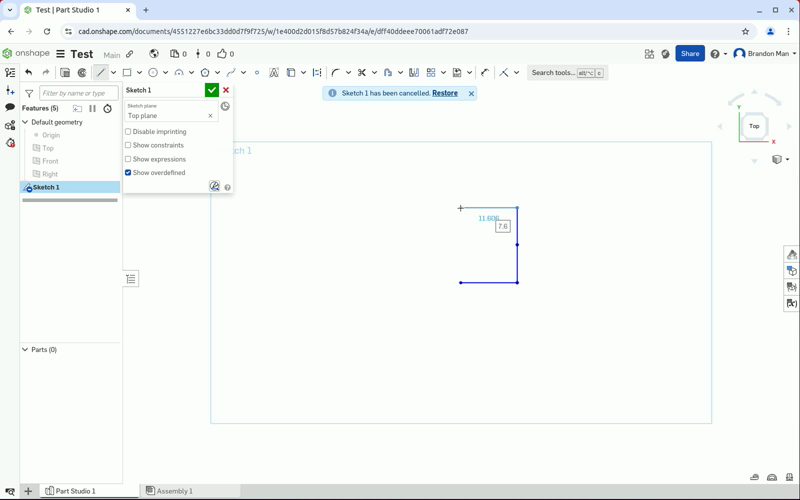
key_up(shift)
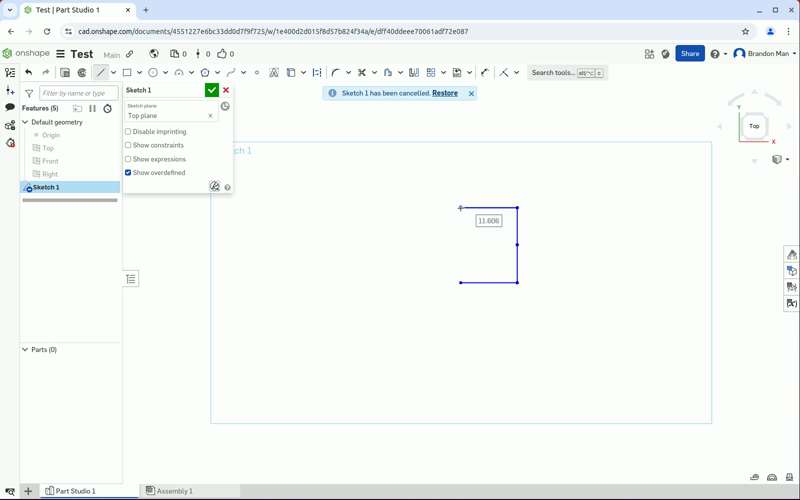
key_down(shift)
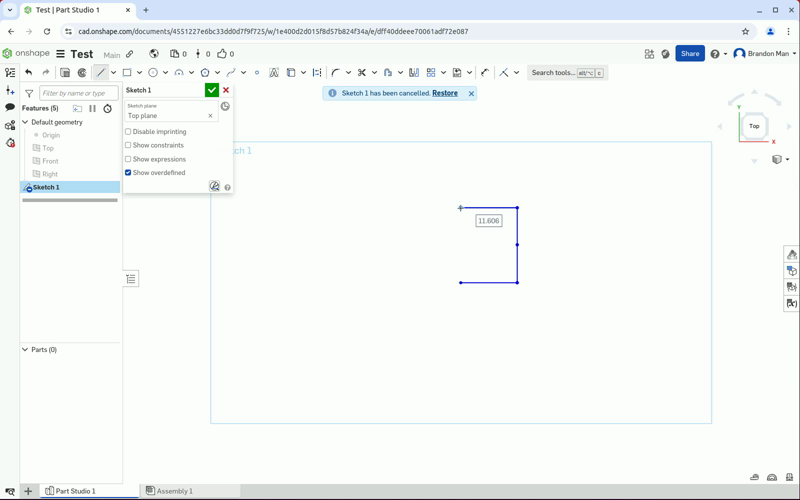
mouse_move(460, 282)
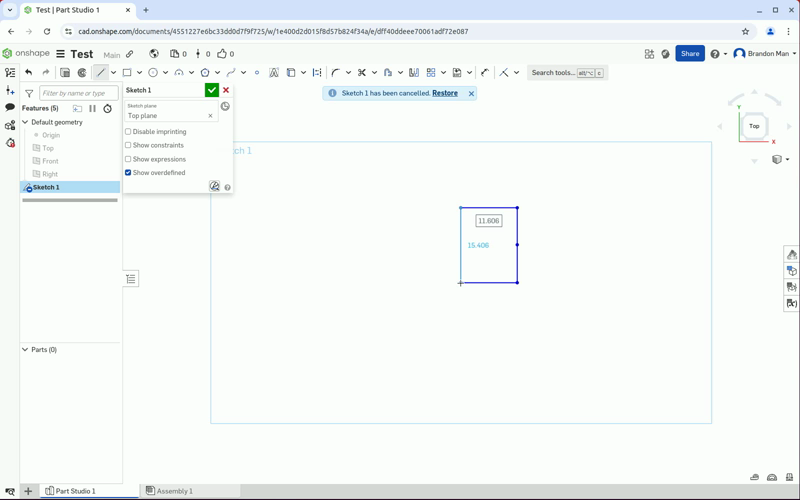
key_up(shift)
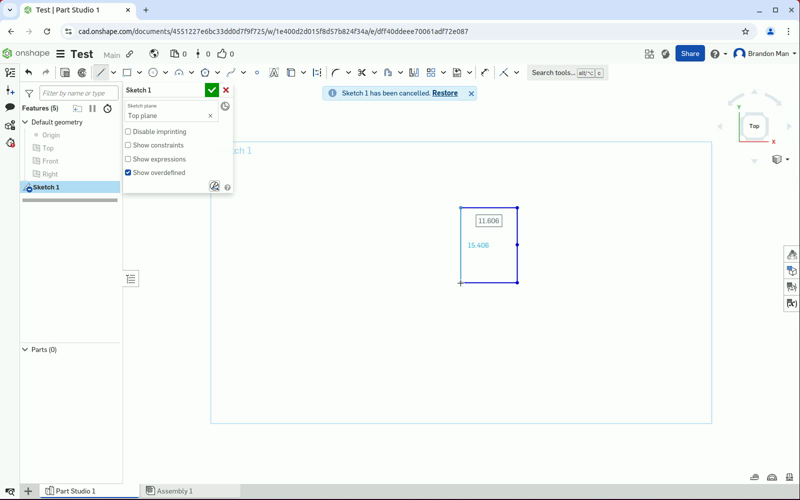
click(460, 282)
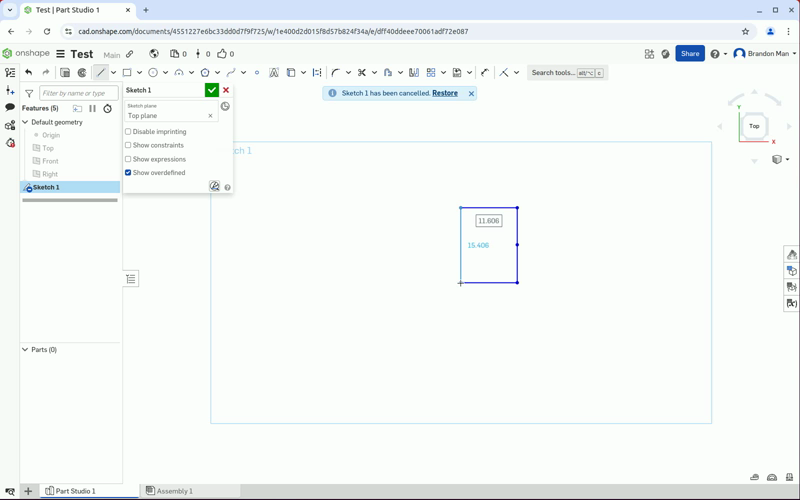
key(esc)
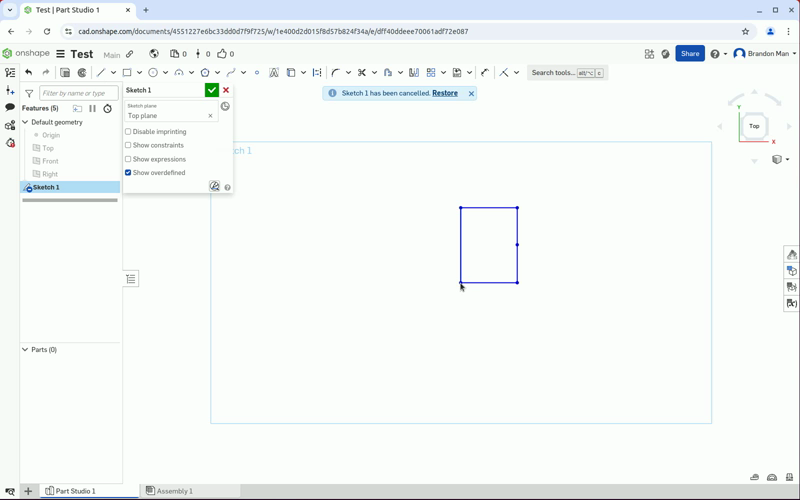
mouse_move(495, 241)
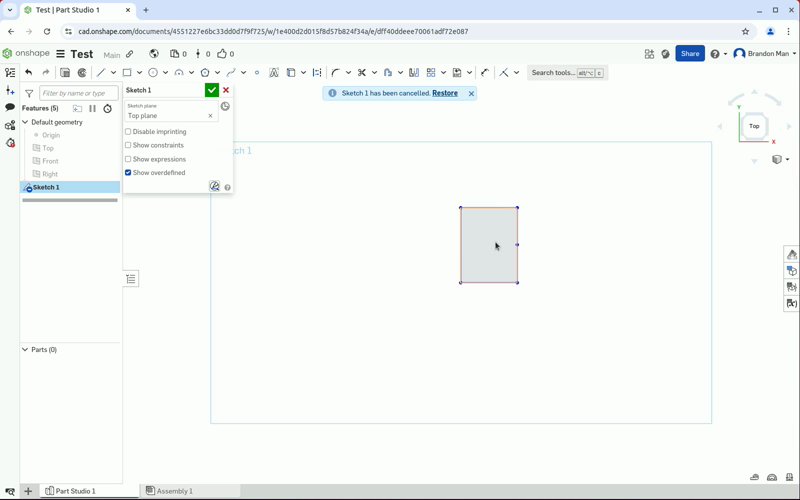
click(495, 241)
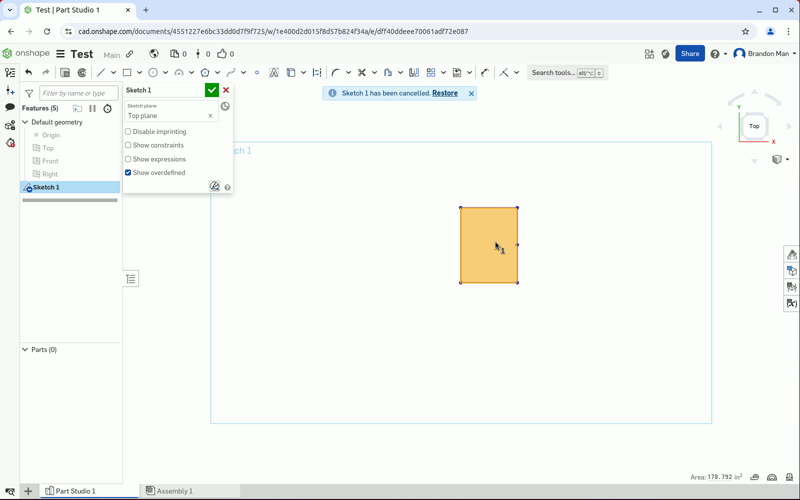
mouse_move(73, 352)
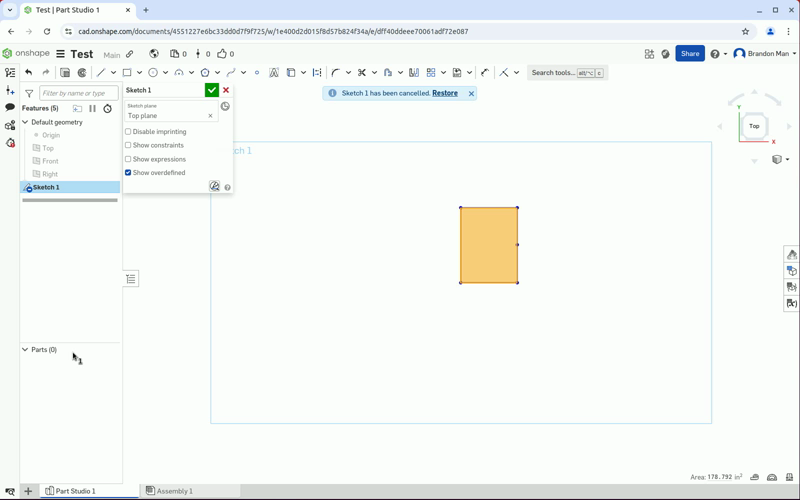
key(shift+y)
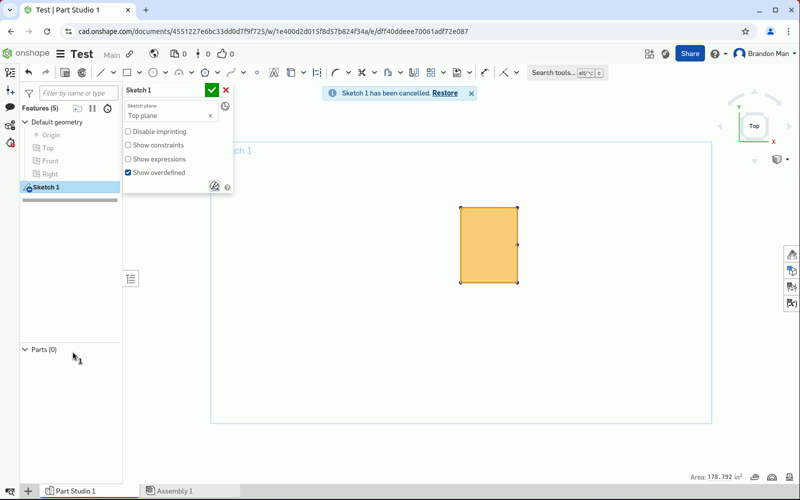
key(shift+e)
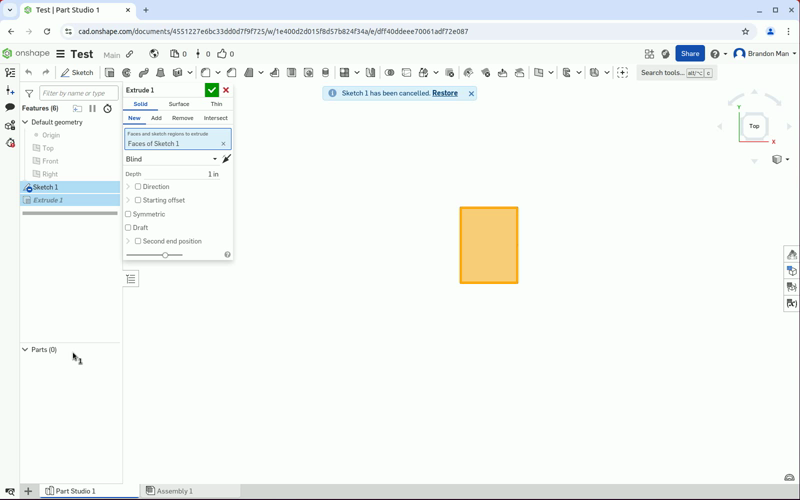
mouse_move(143, 106)
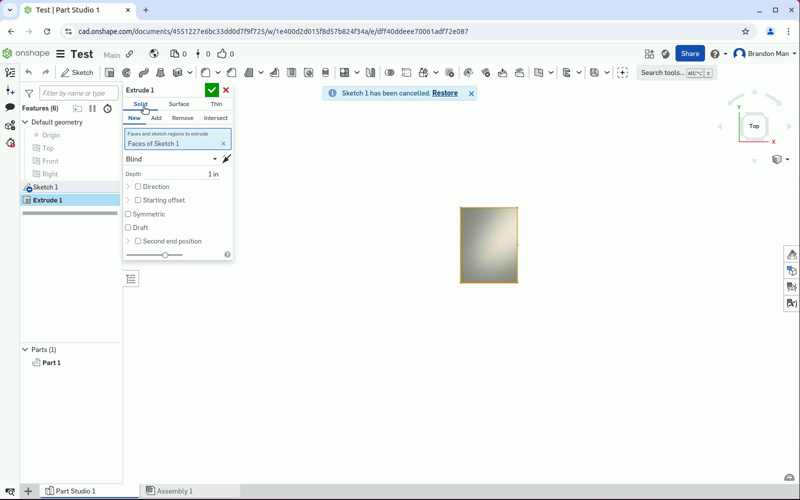
click(143, 106)
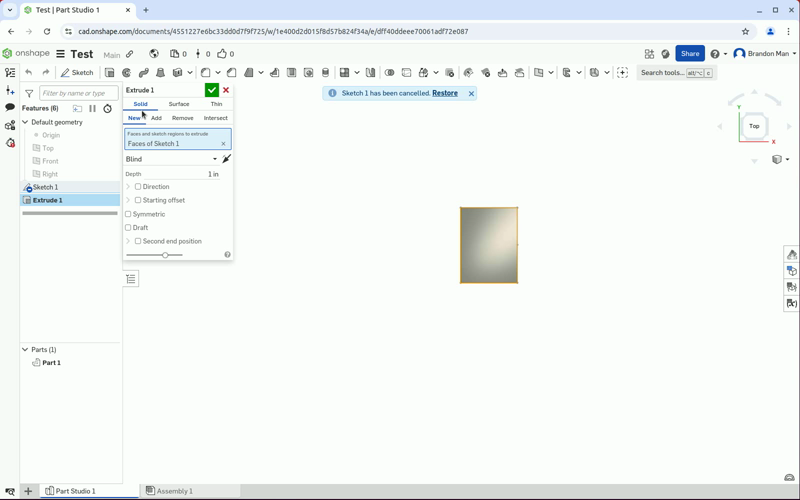
mouse_move(137, 120)
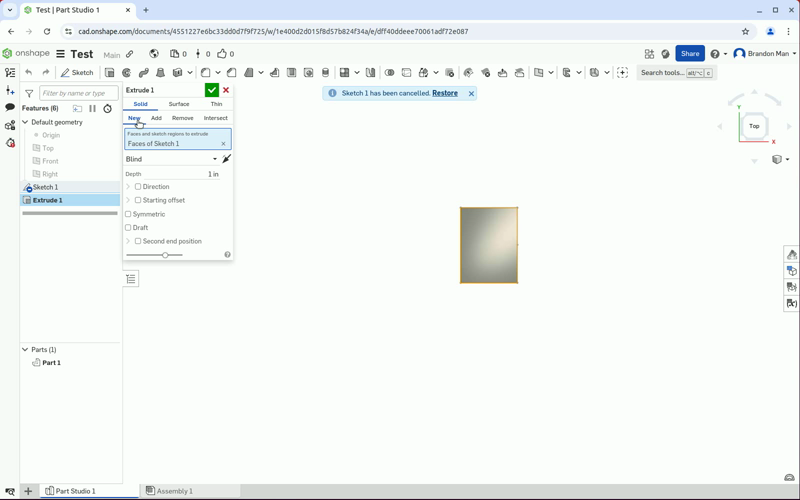
click(137, 120)
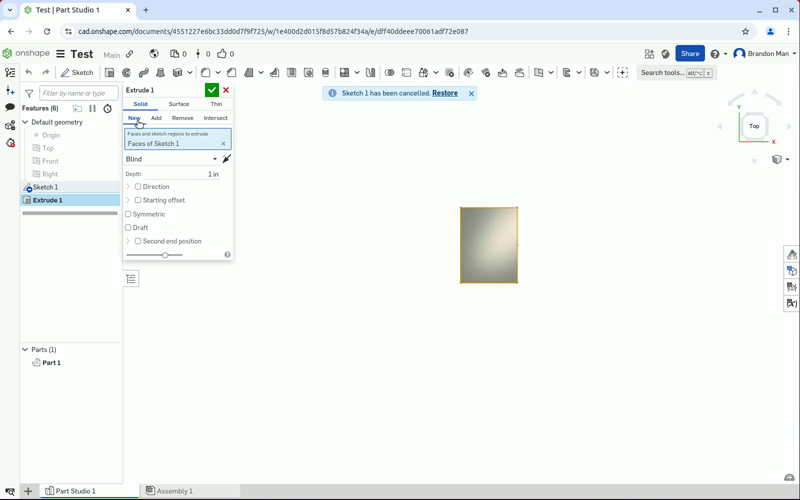
key(tab, 4)
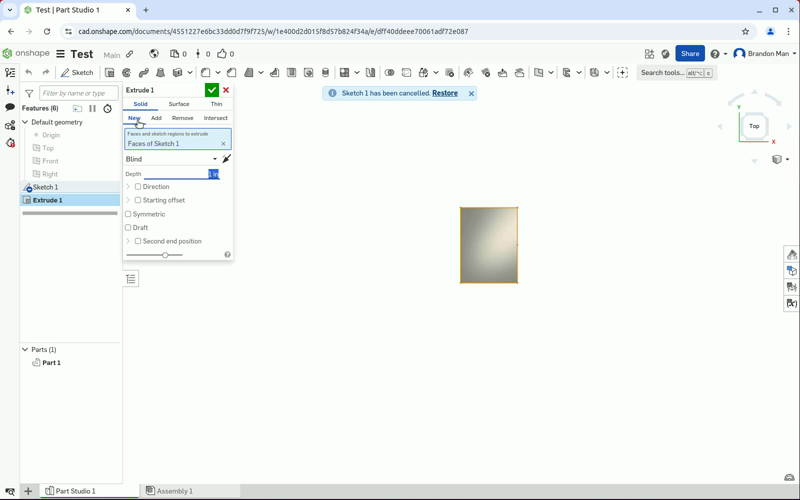
text(7.703)
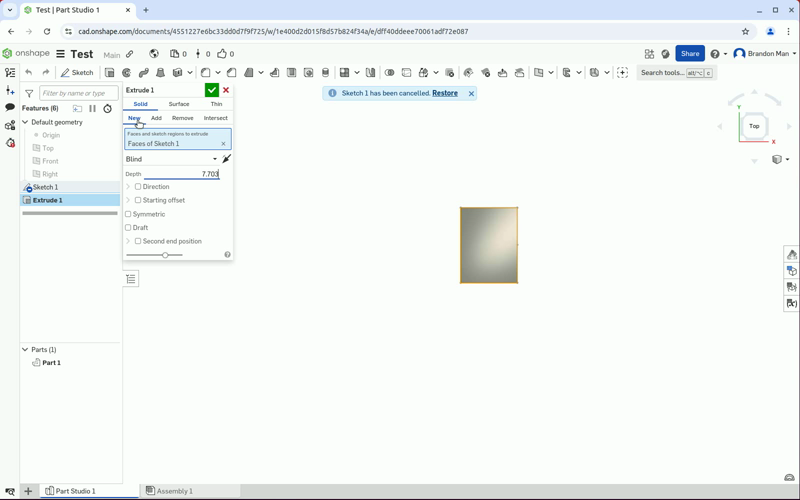
key(enter)
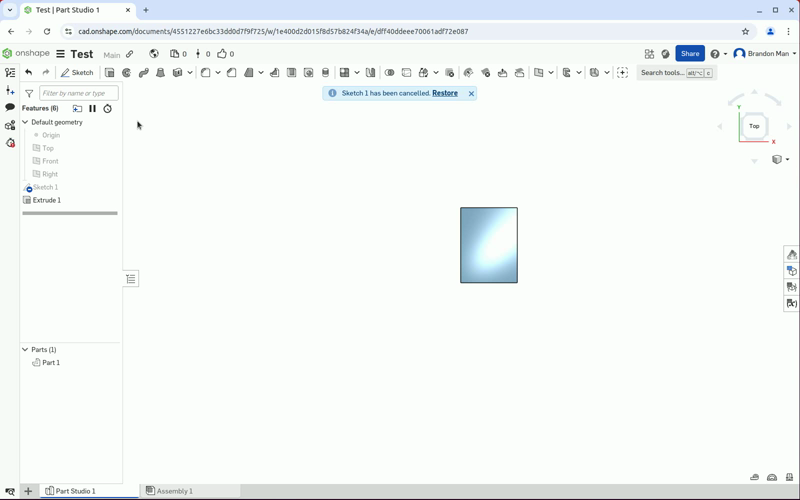
key(shift+h)
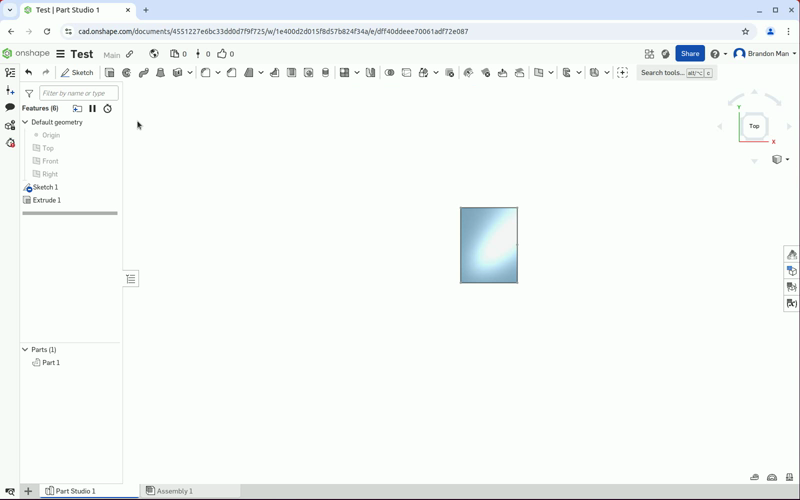
key(shift+h)
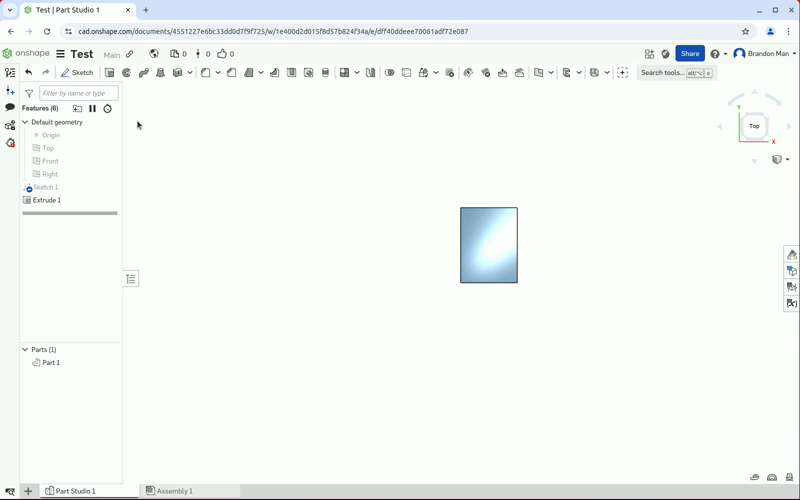
mouse_move(73, 189)
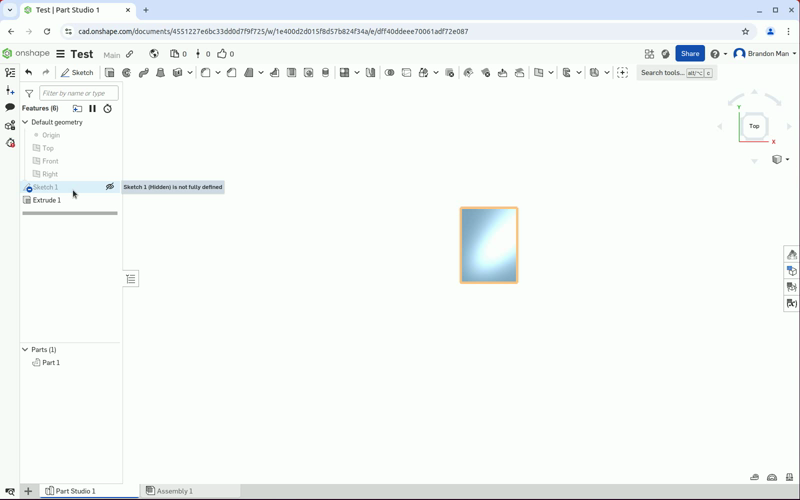
click(73, 189)
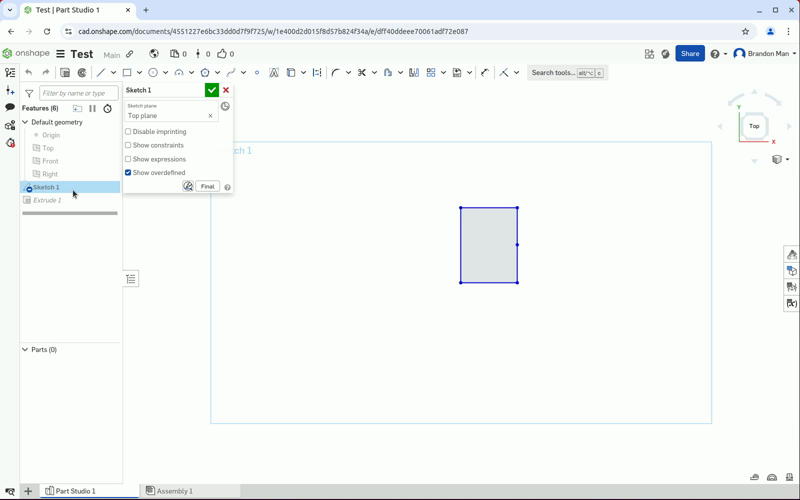
mouse_move(229, 92)
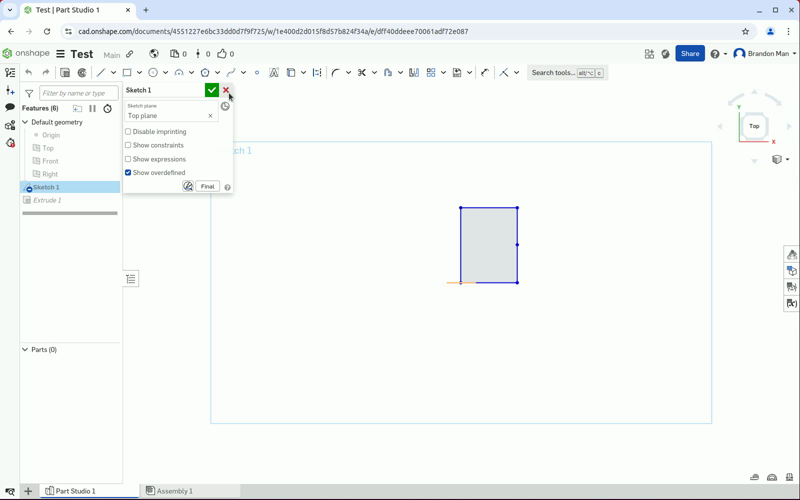
click(229, 92)
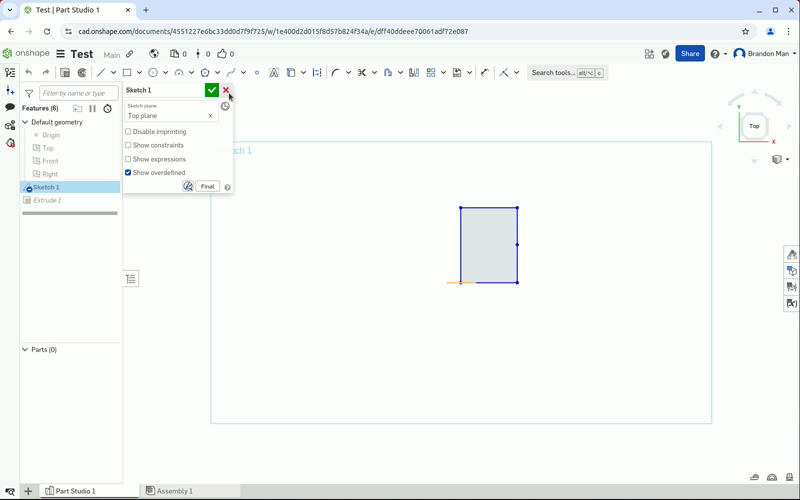
key(shift+s)
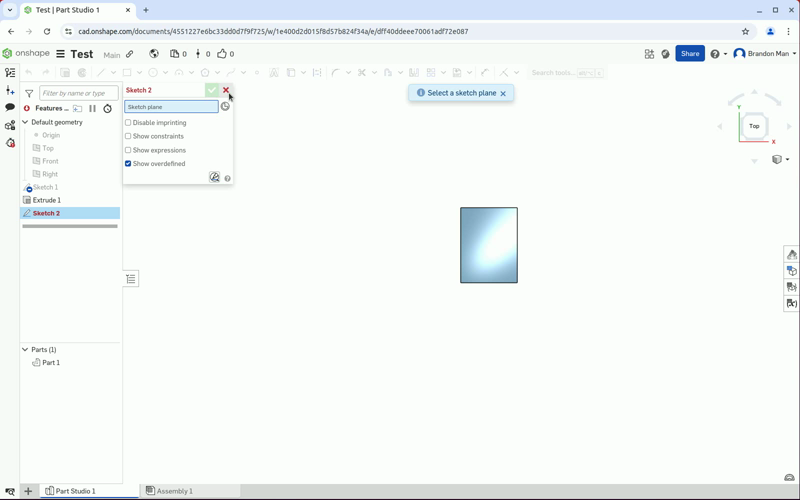
mouse_move(73, 150)
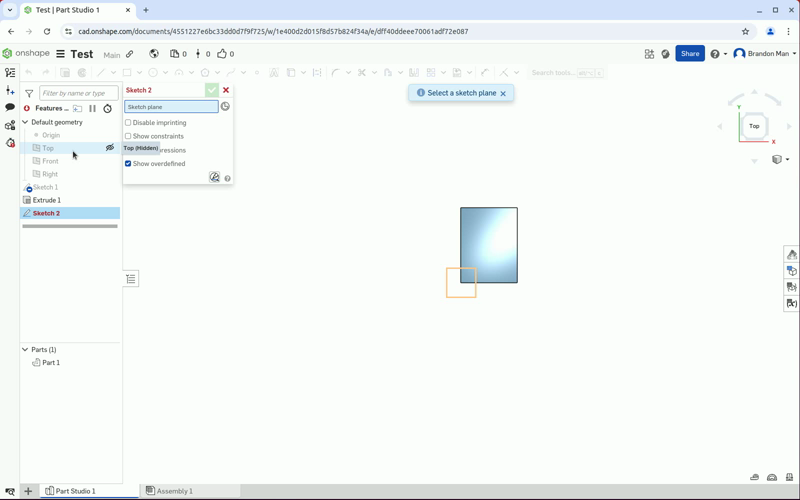
click(73, 150)
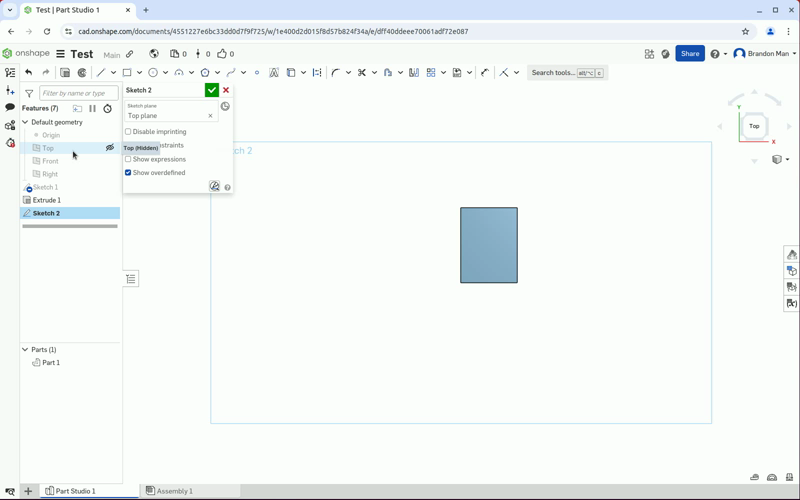
mouse_move(73, 352)
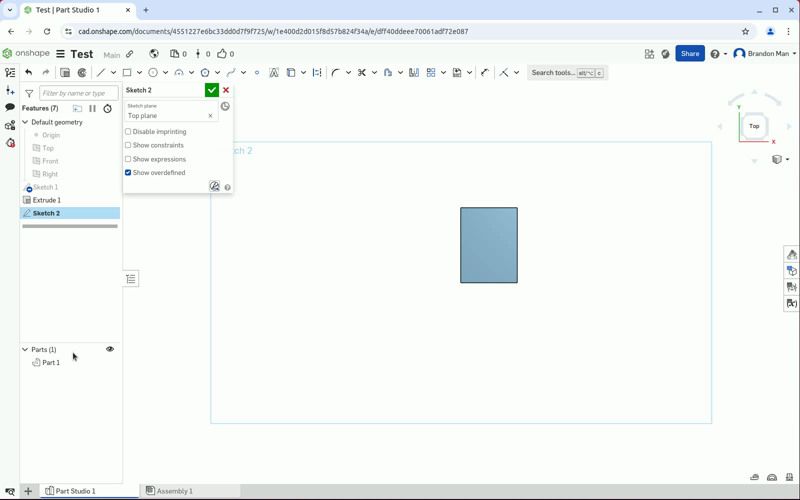
key(y)
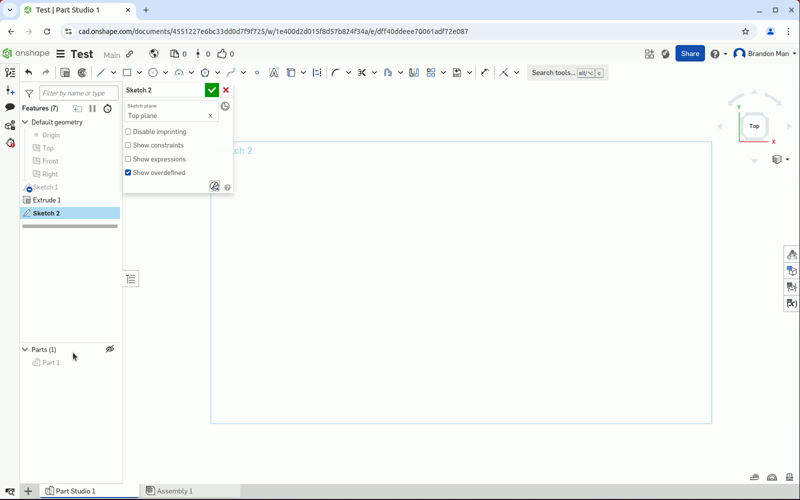
key(l)
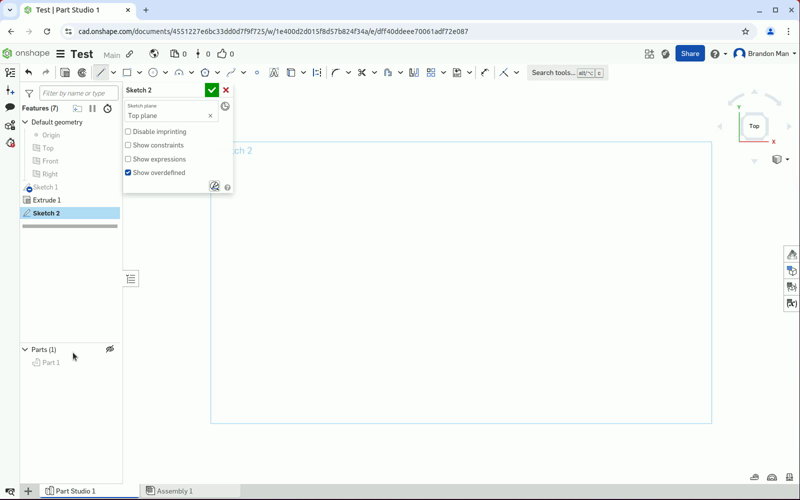
key_down(shift)
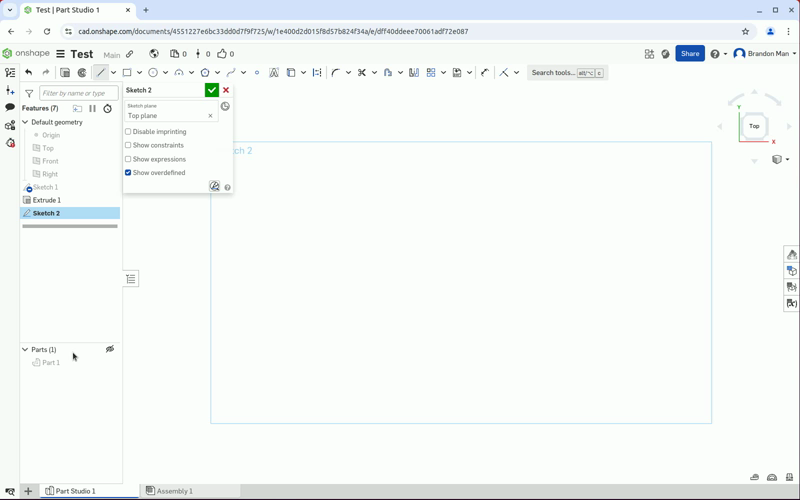
mouse_move(516, 245)
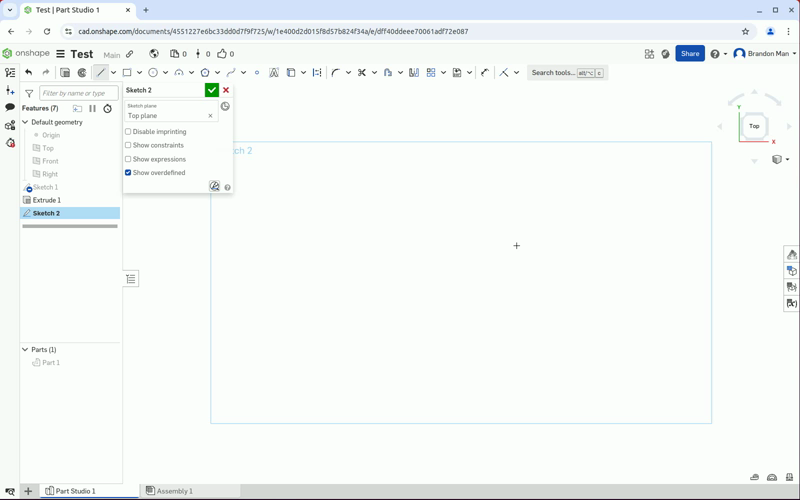
click(516, 245)
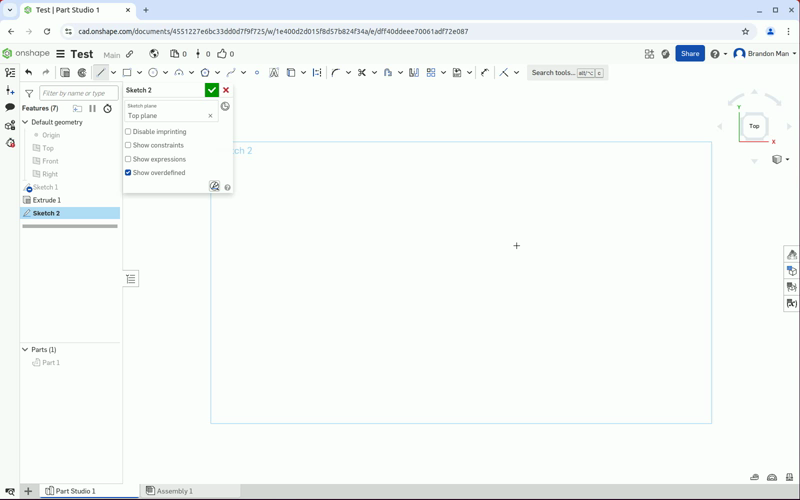
key_up(shift)
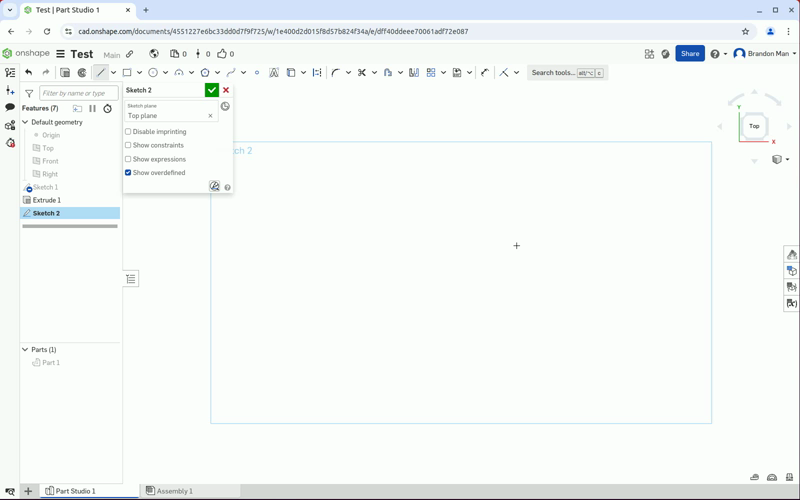
key_down(shift)
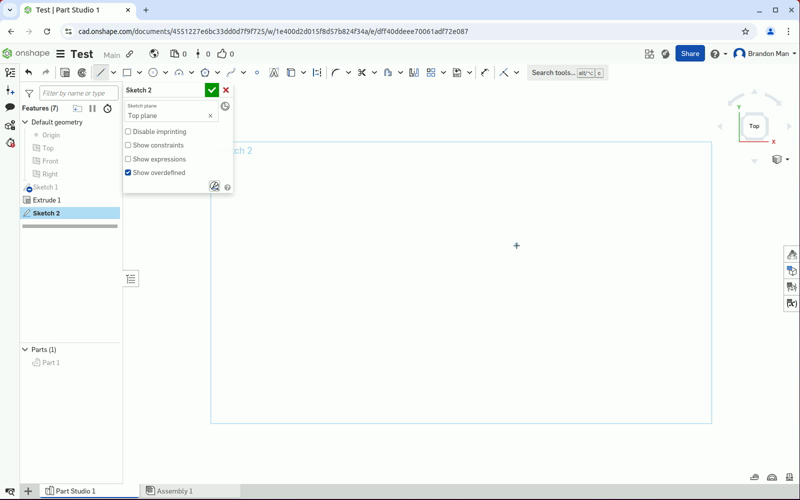
mouse_move(546, 245)
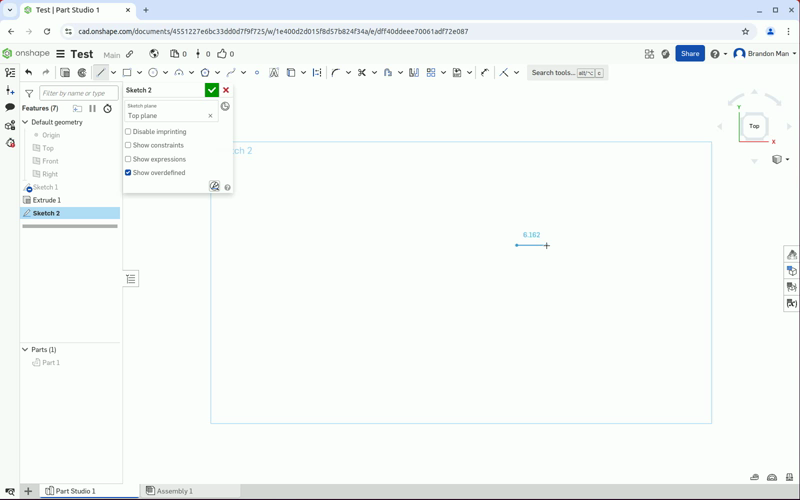
mouse_move(573, 245)
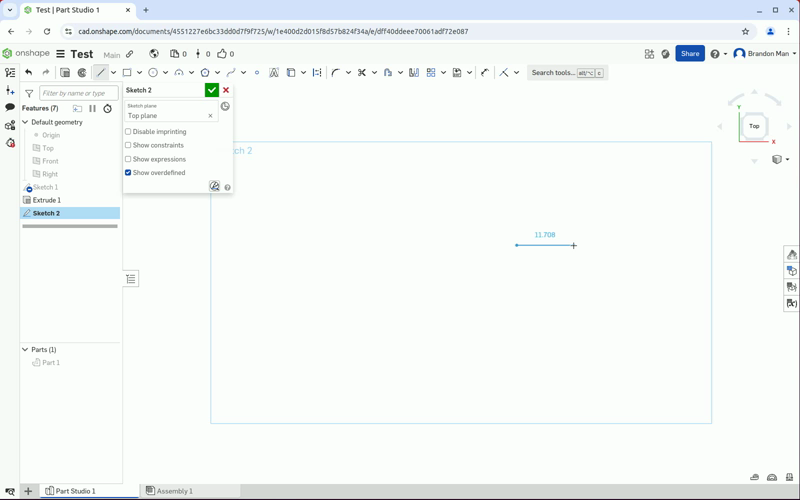
click(573, 245)
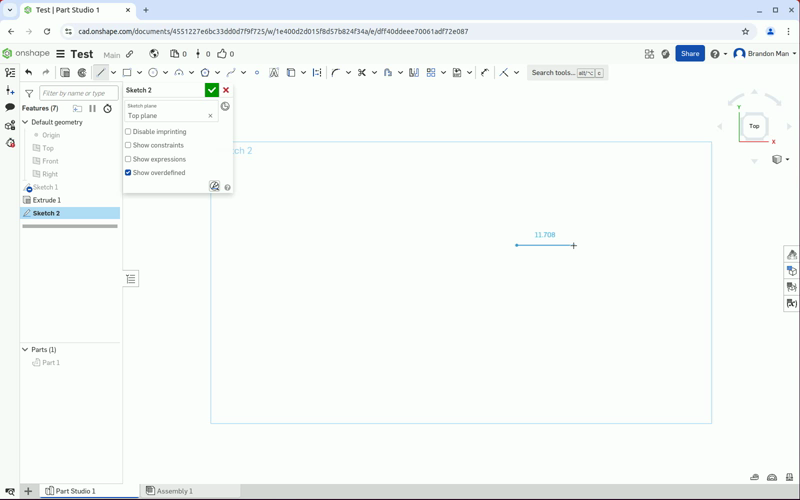
key_up(shift)
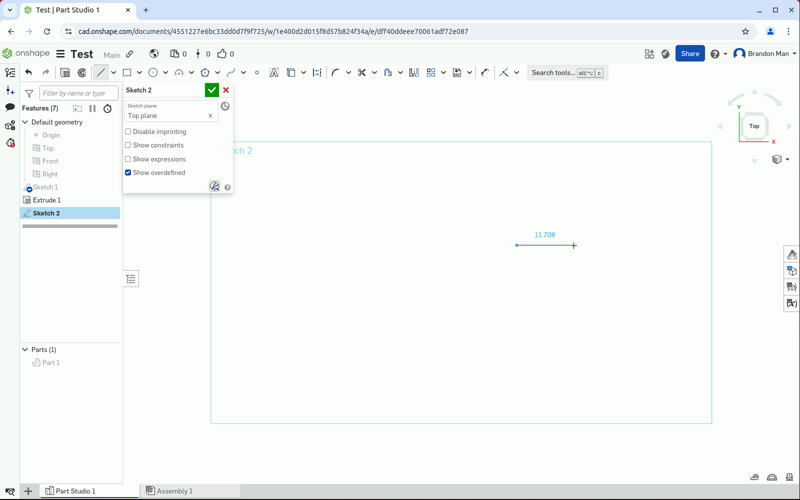
key_down(shift)
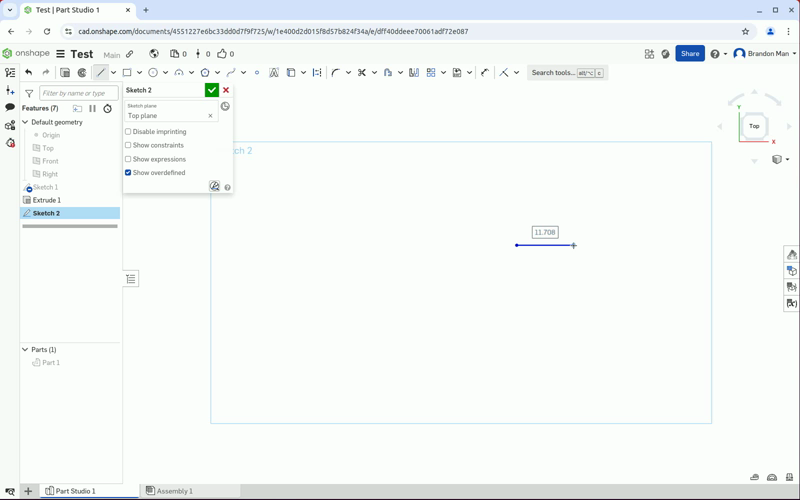
mouse_move(589, 245)
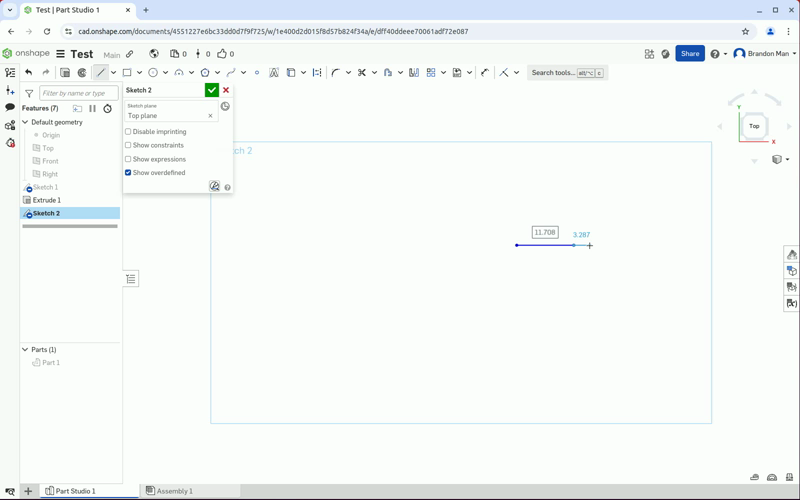
mouse_move(573, 207)
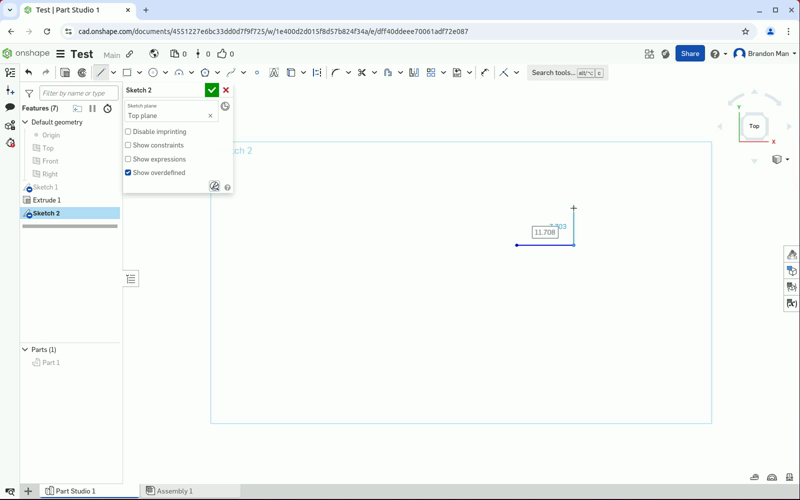
click(573, 207)
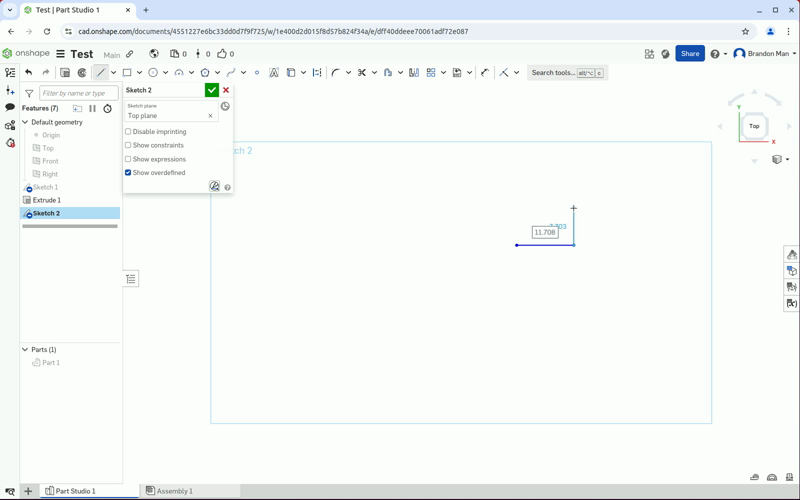
key_up(shift)
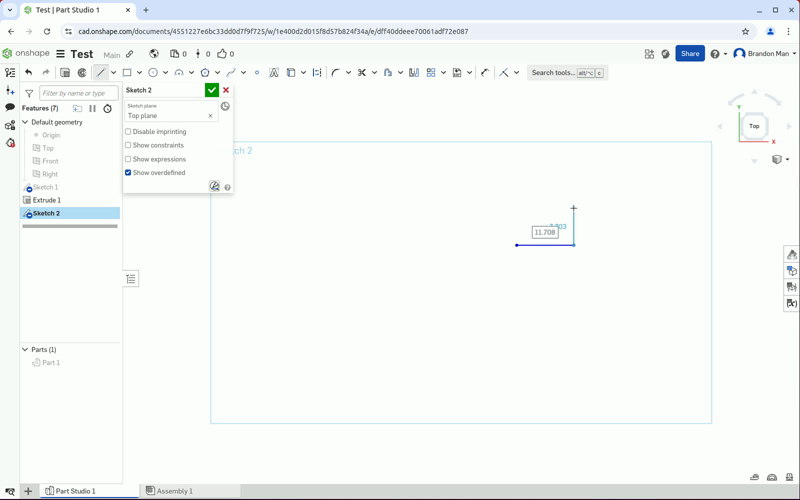
key_down(shift)
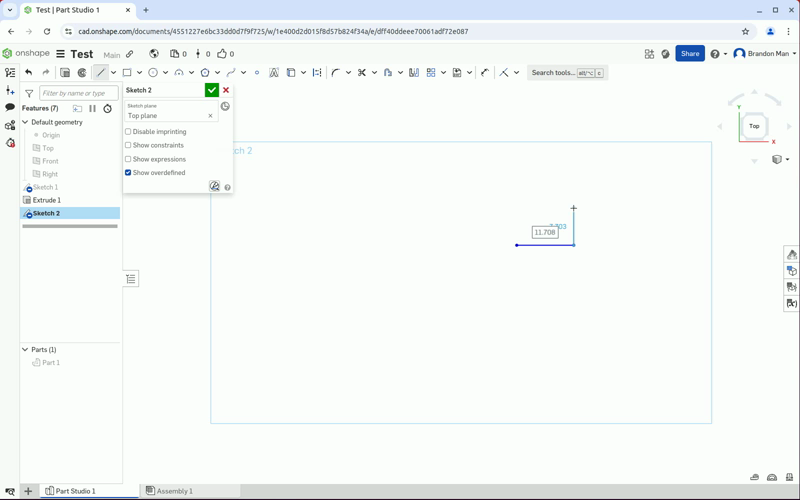
mouse_move(589, 207)
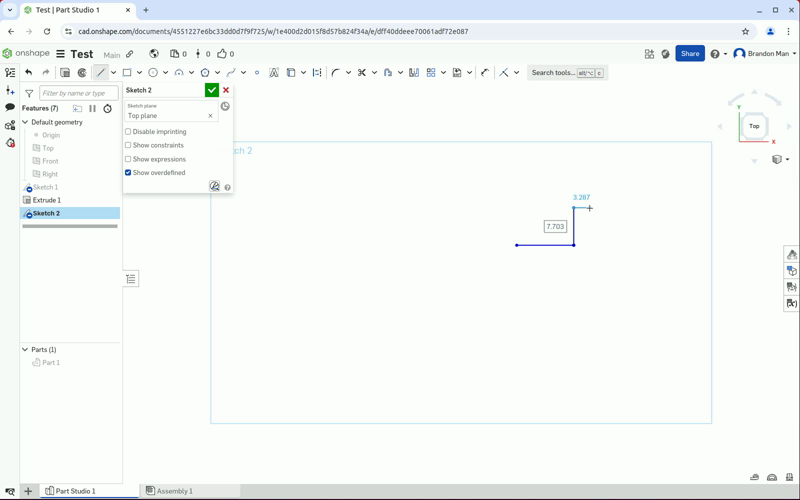
mouse_move(516, 207)
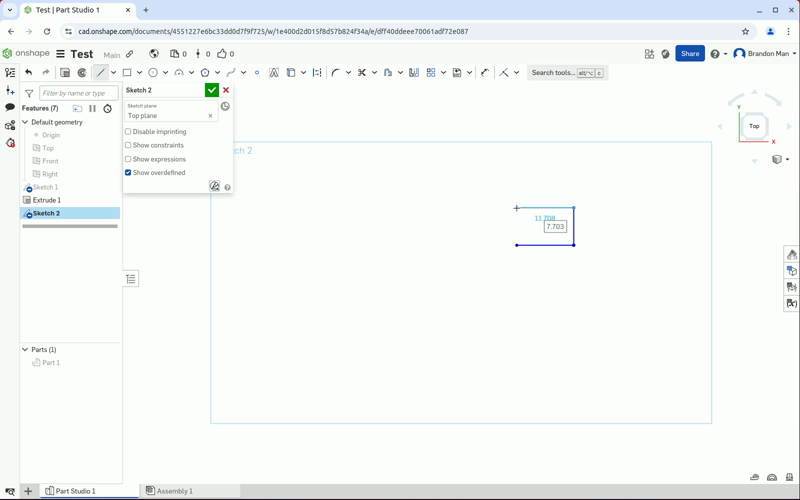
click(516, 207)
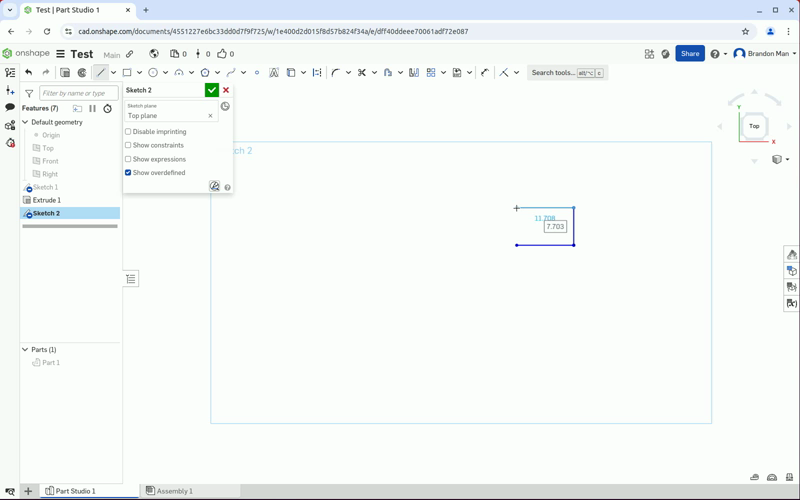
key_up(shift)
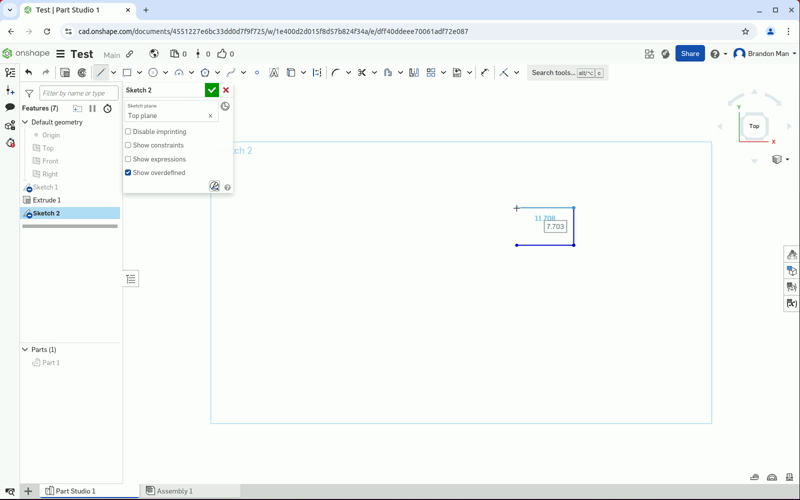
mouse_move(546, 207)
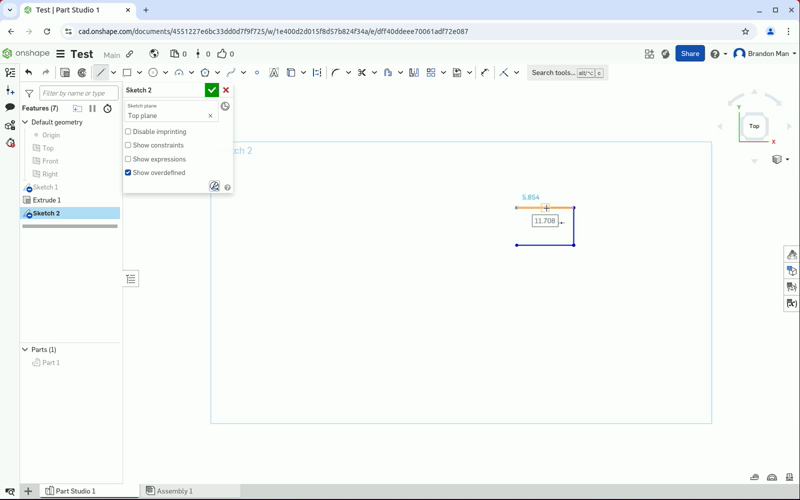
key_down(shift)
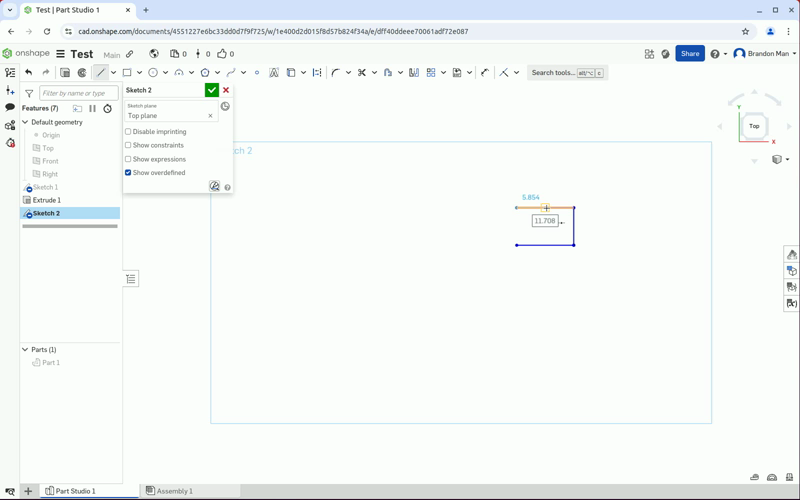
mouse_move(516, 245)
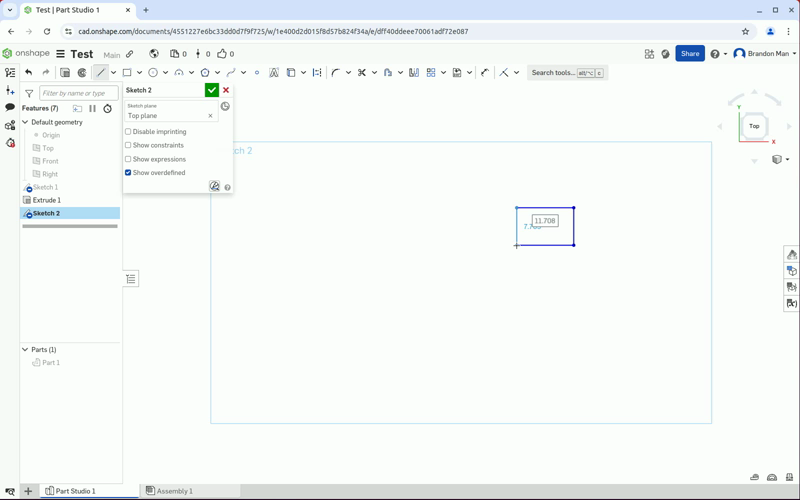
key_up(shift)
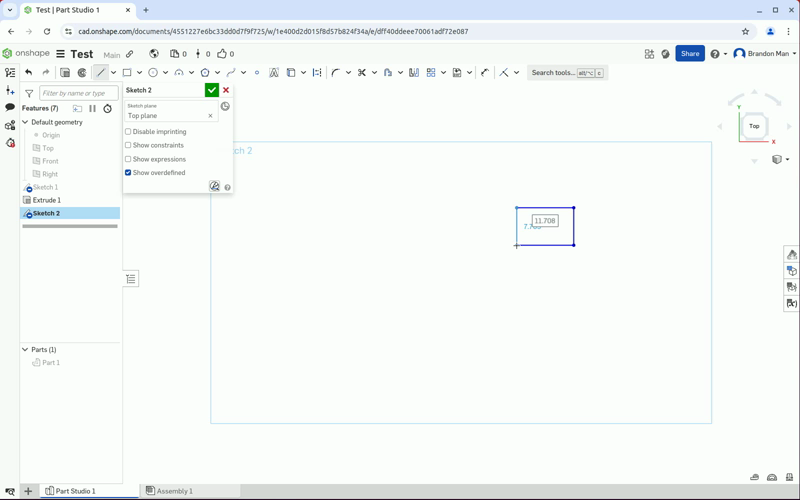
click(516, 245)
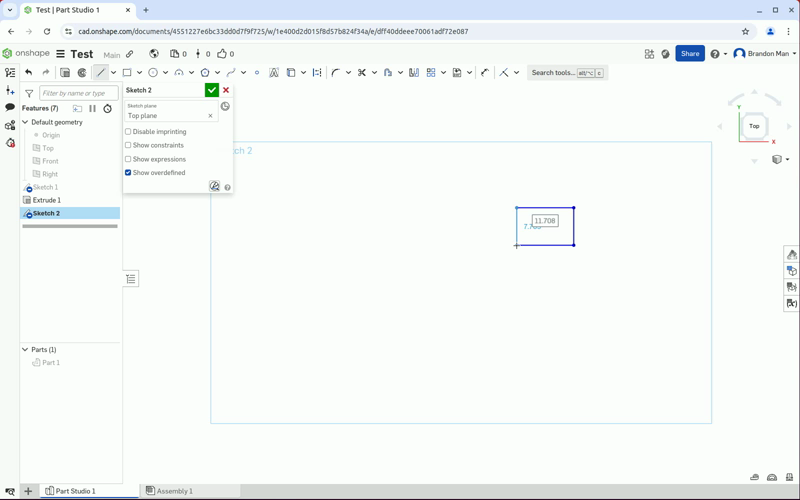
key(esc)
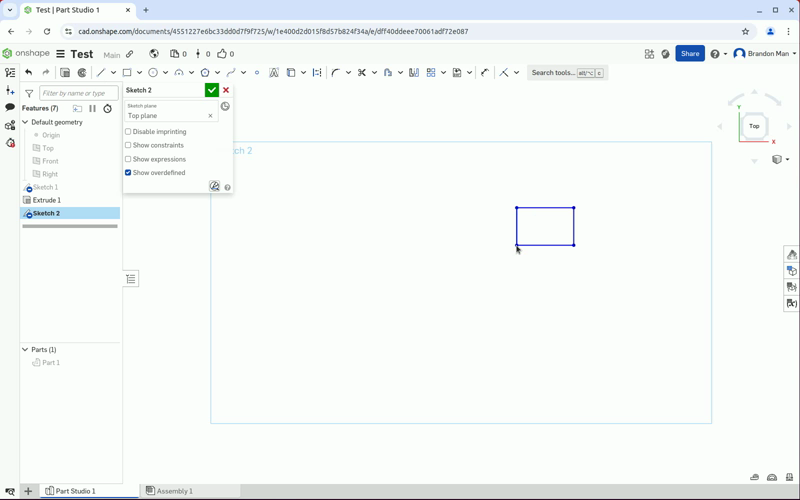
mouse_move(565, 233)
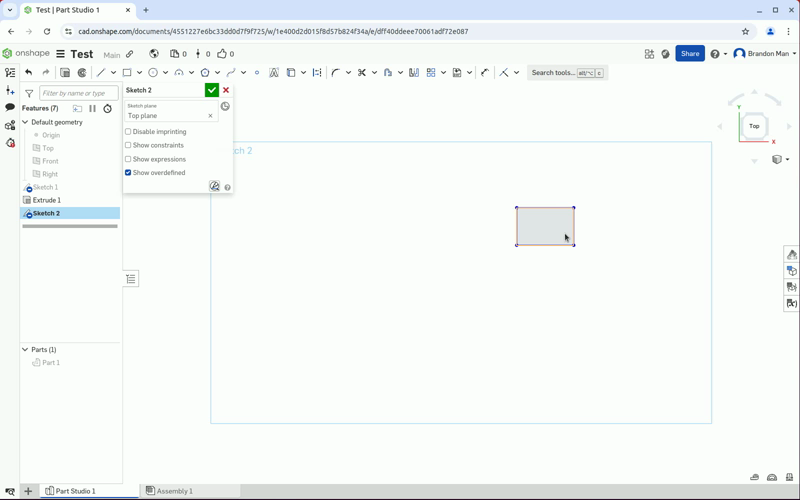
click(565, 233)
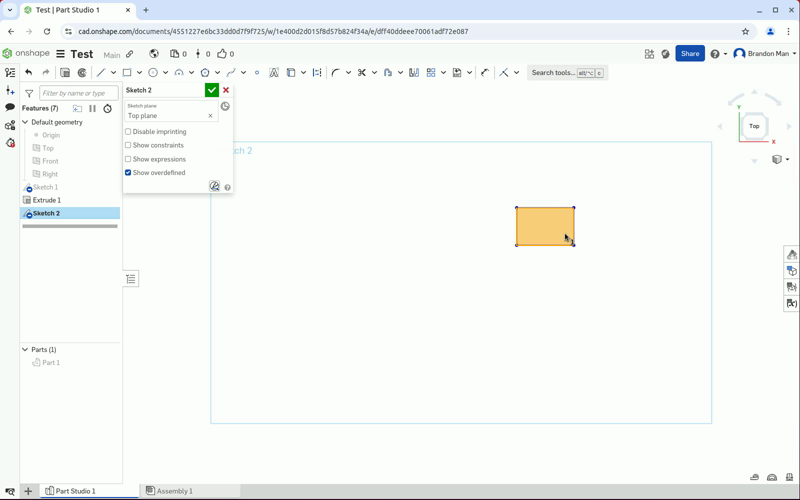
mouse_move(73, 352)
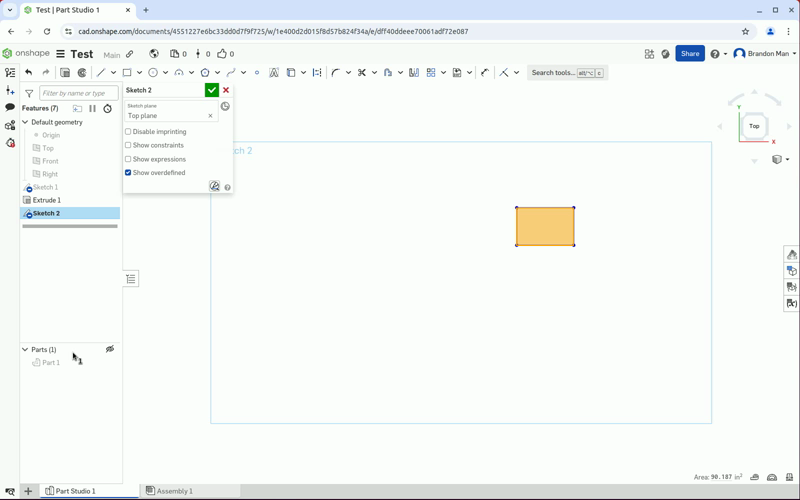
key(shift+y)
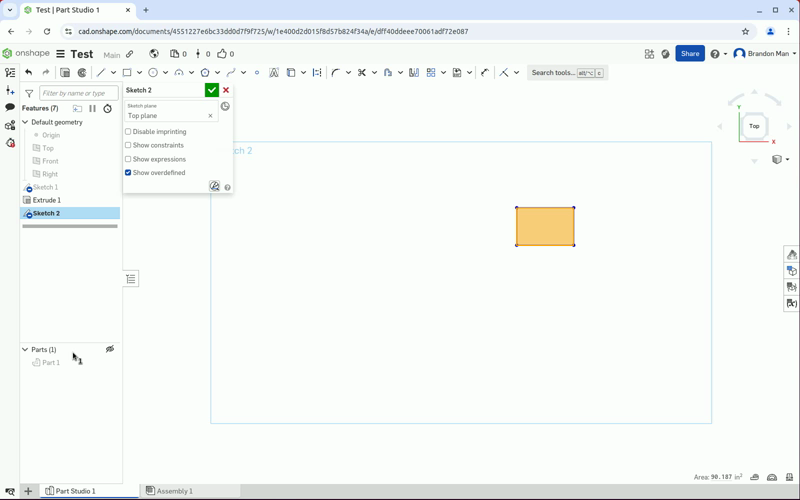
key(shift+e)
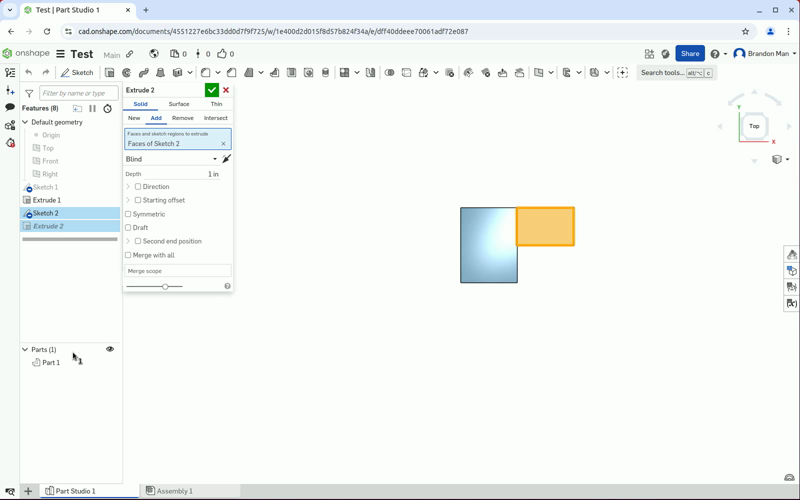
mouse_move(143, 106)
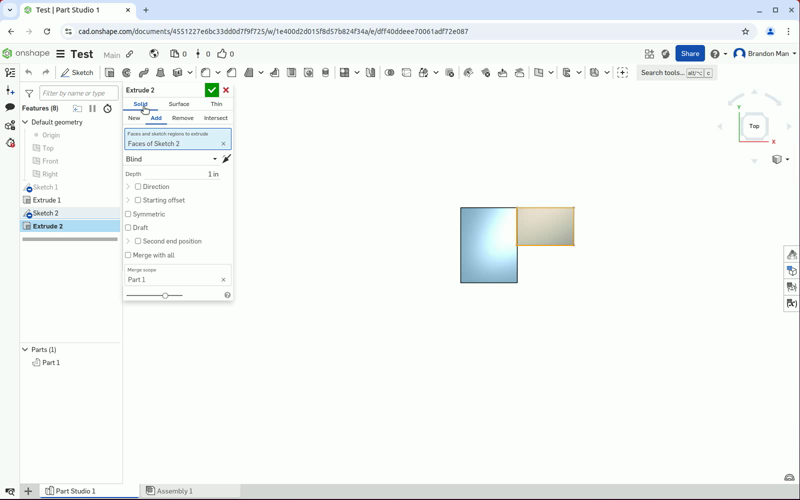
click(143, 106)
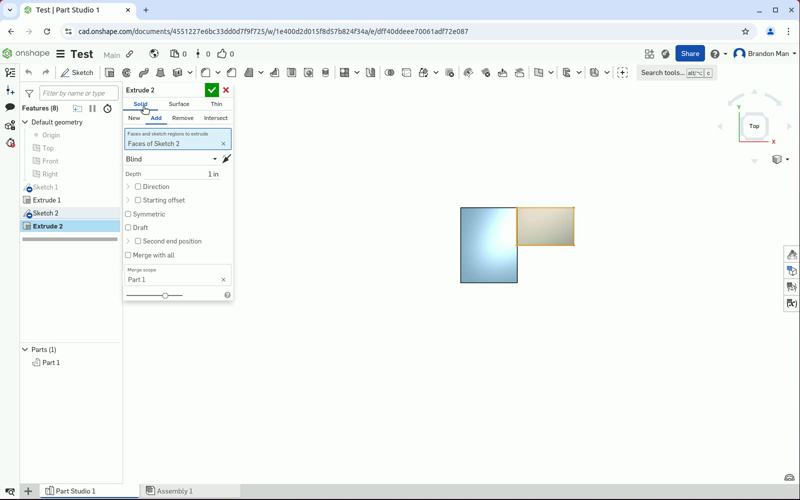
mouse_move(137, 120)
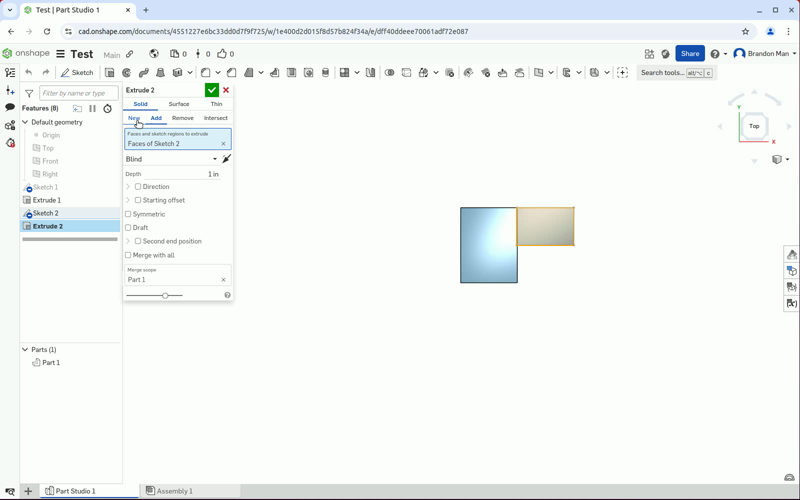
click(137, 120)
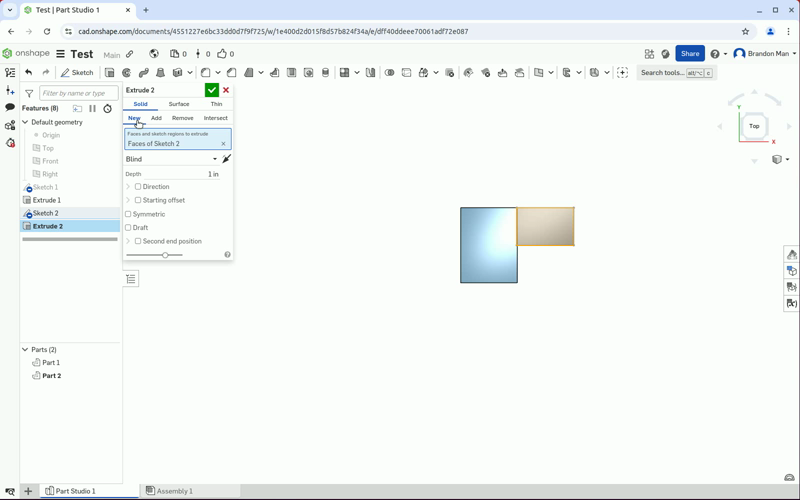
key(tab, 4)
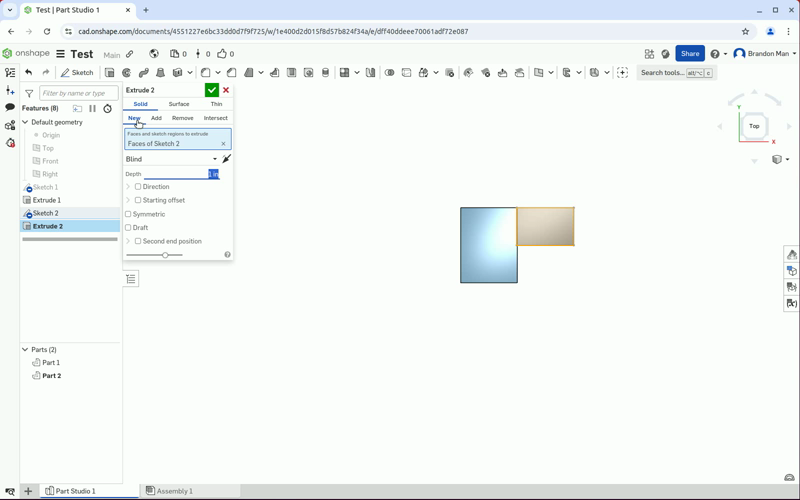
text(7.703)
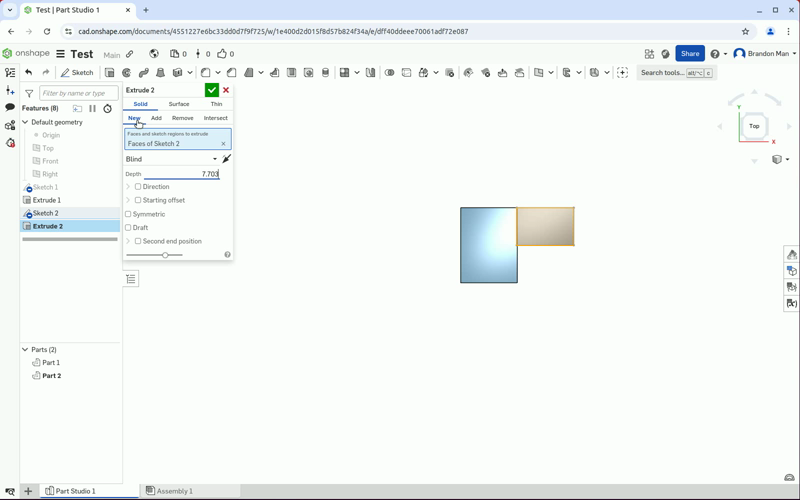
key(enter)
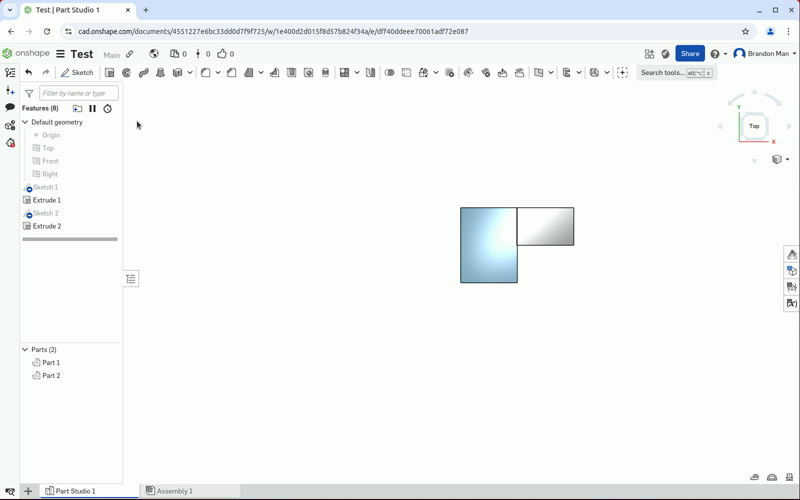
key(shift+h)
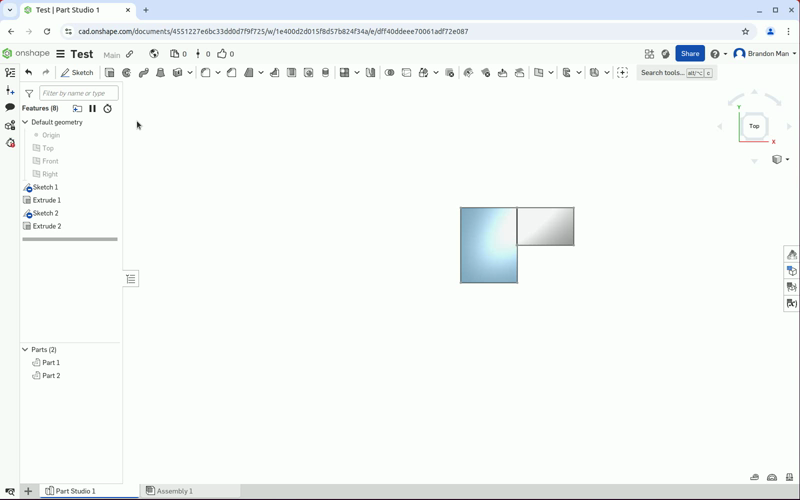
key(shift+h)
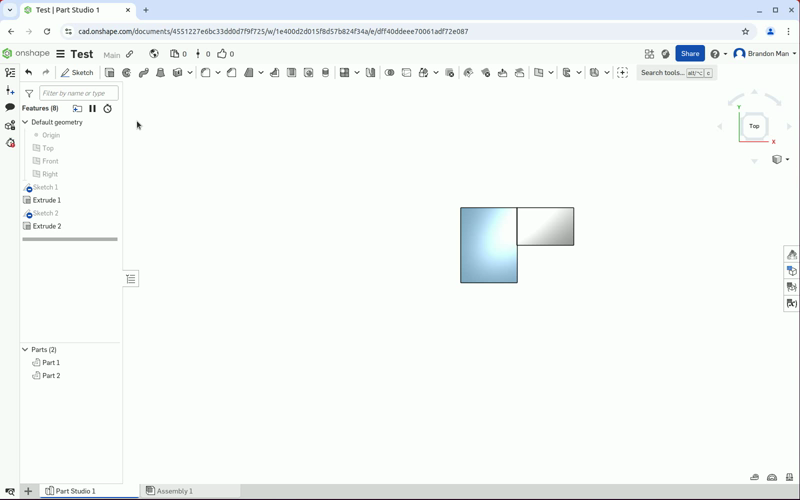
mouse_move(73, 189)
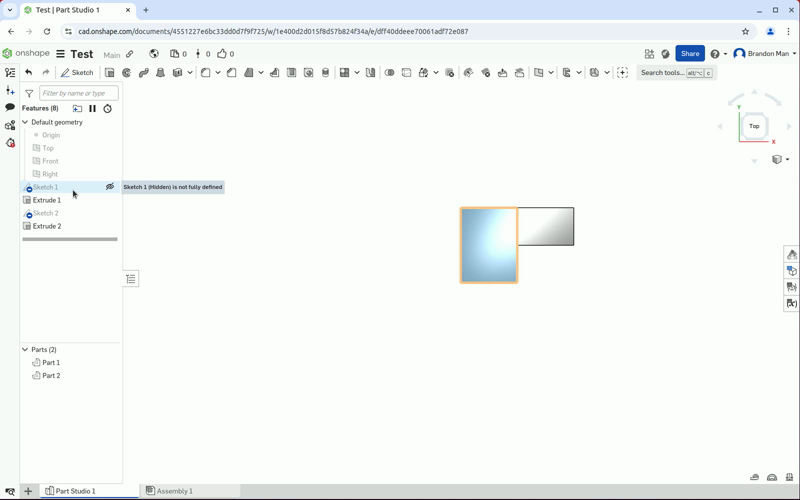
click(73, 189)
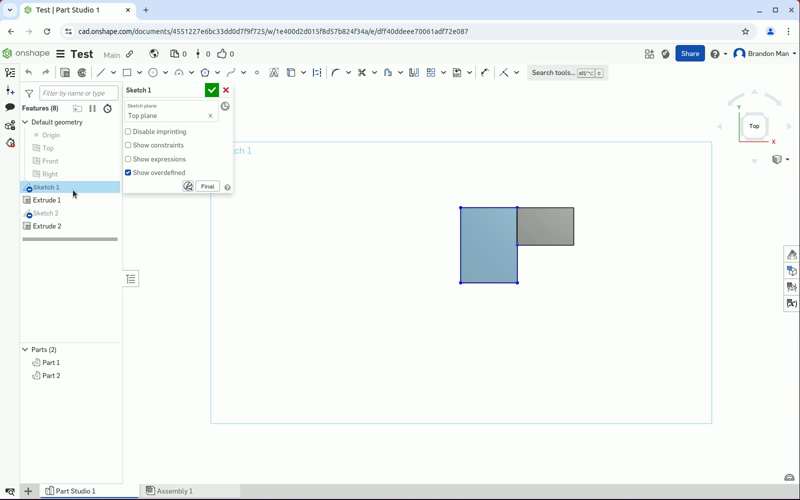
mouse_move(229, 92)
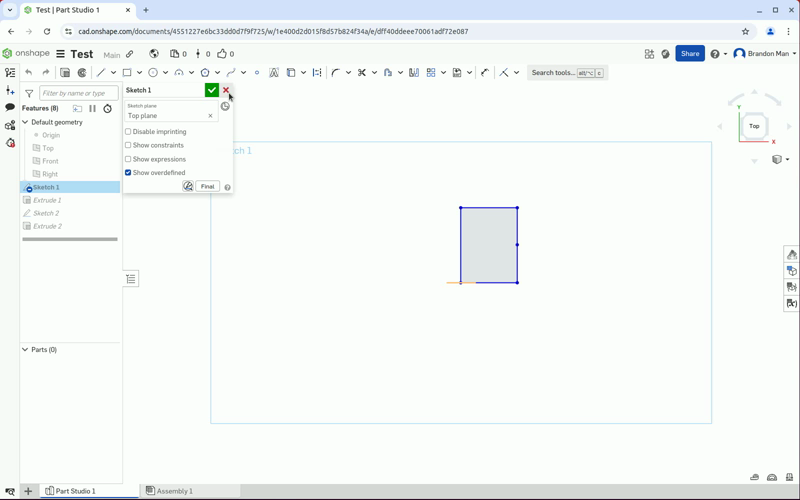
click(229, 92)
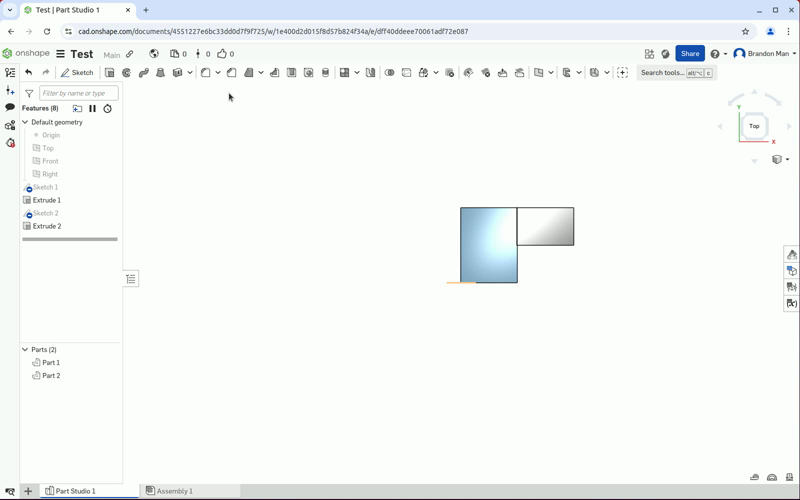
mouse_move(541, 75)
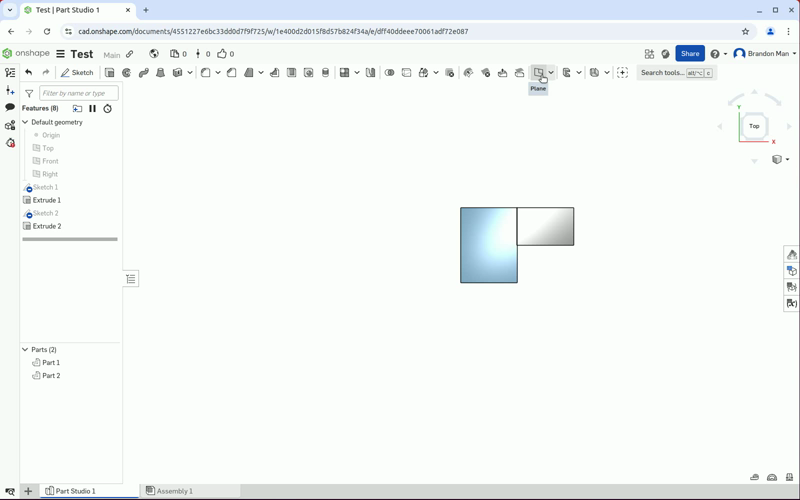
click(541, 75)
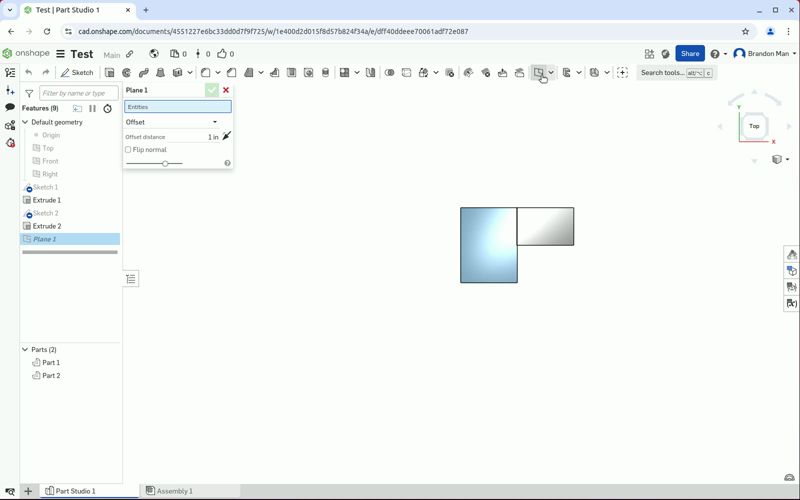
mouse_move(73, 150)
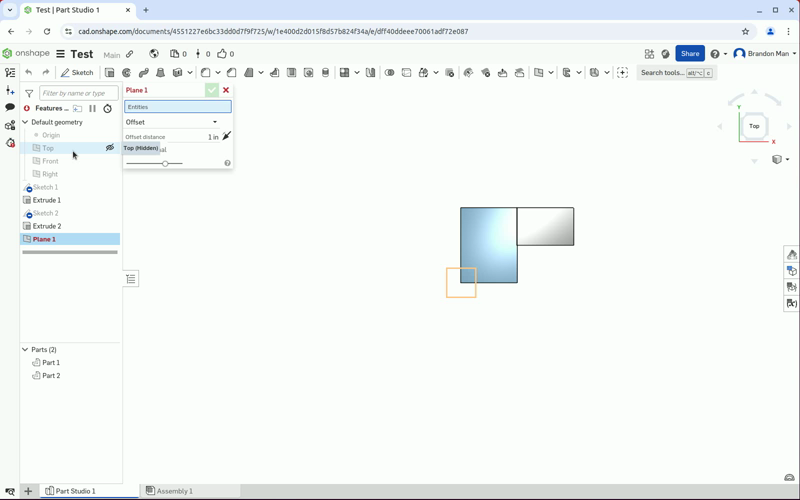
click(73, 150)
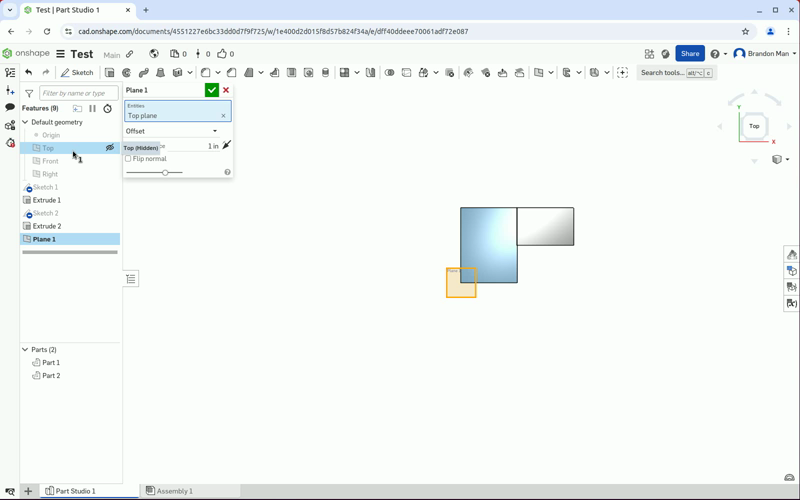
key(tab, 2)
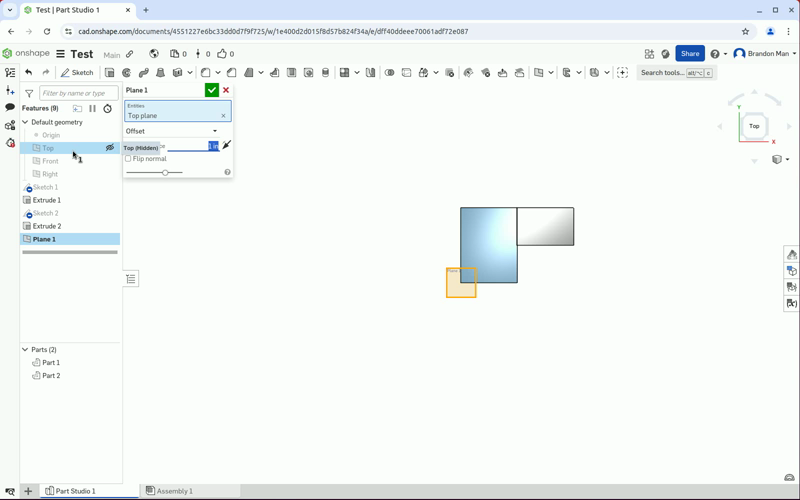
text(7.703)
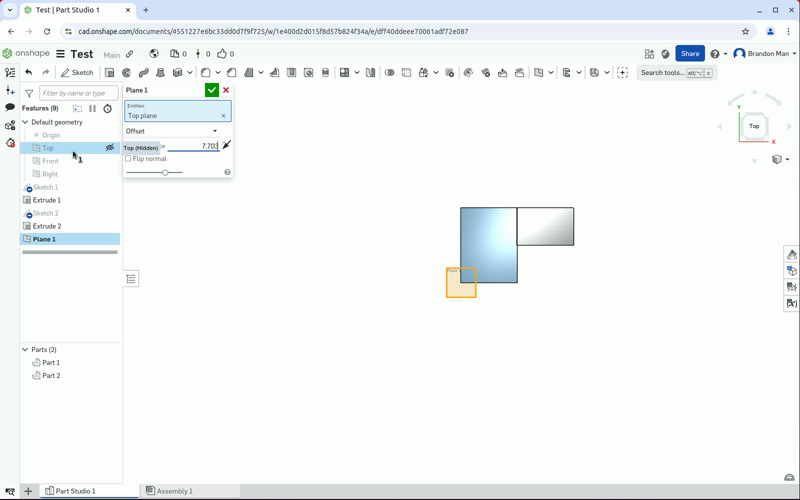
key(enter, 2)
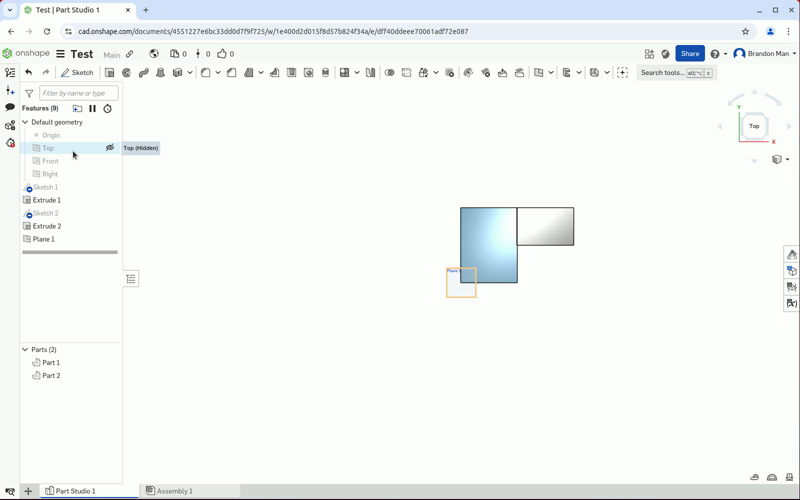
key(shift+s)
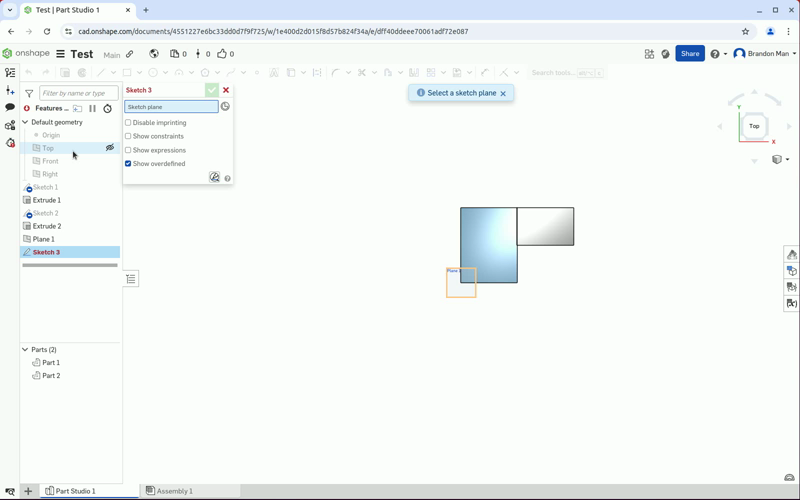
mouse_move(73, 241)
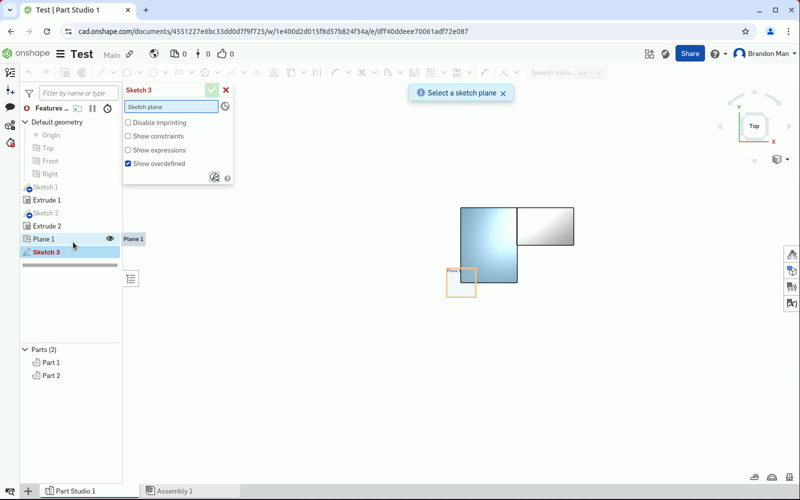
click(73, 241)
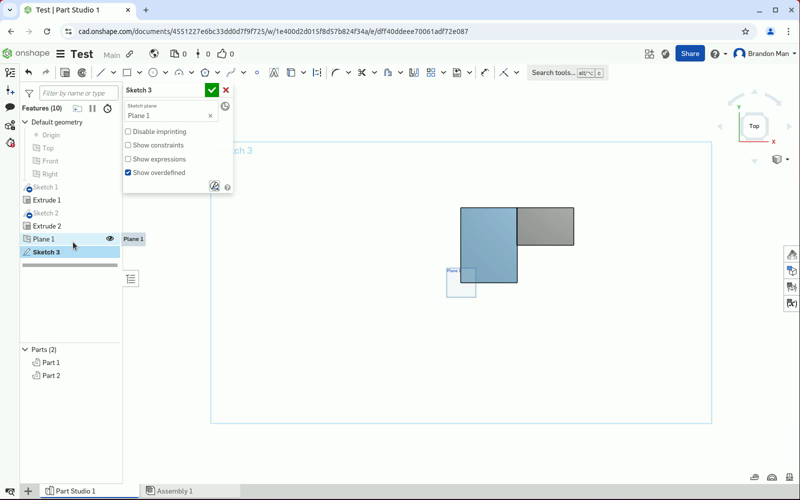
mouse_move(73, 352)
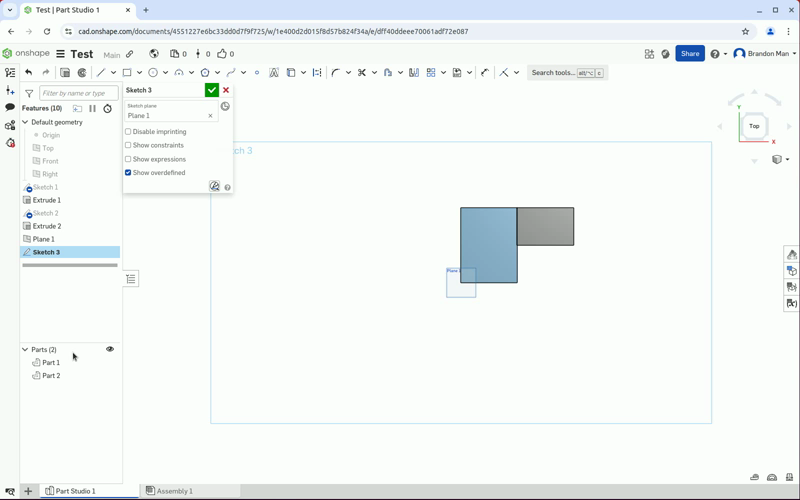
key(y)
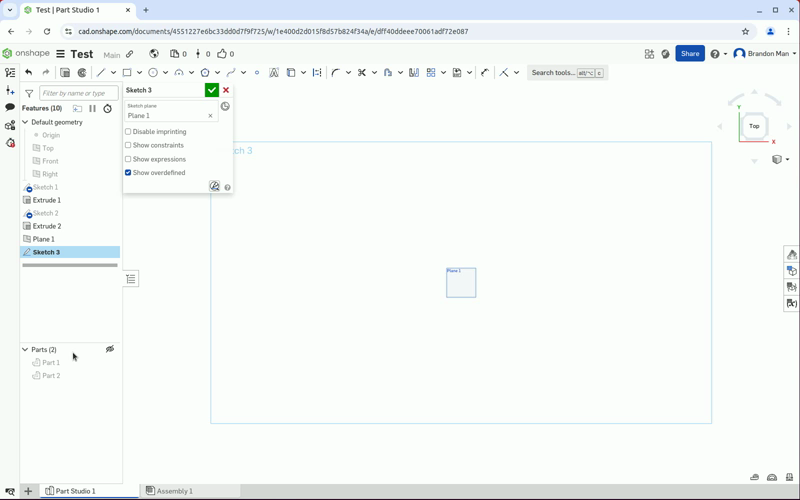
key(l)
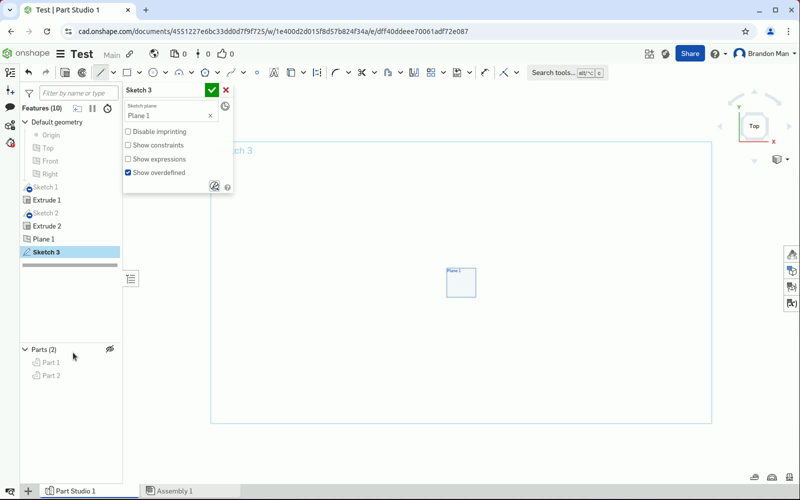
key_down(shift)
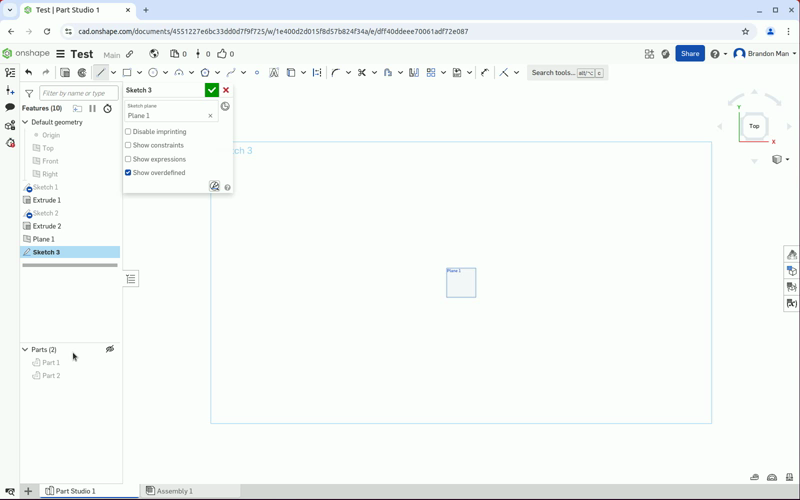
mouse_move(460, 264)
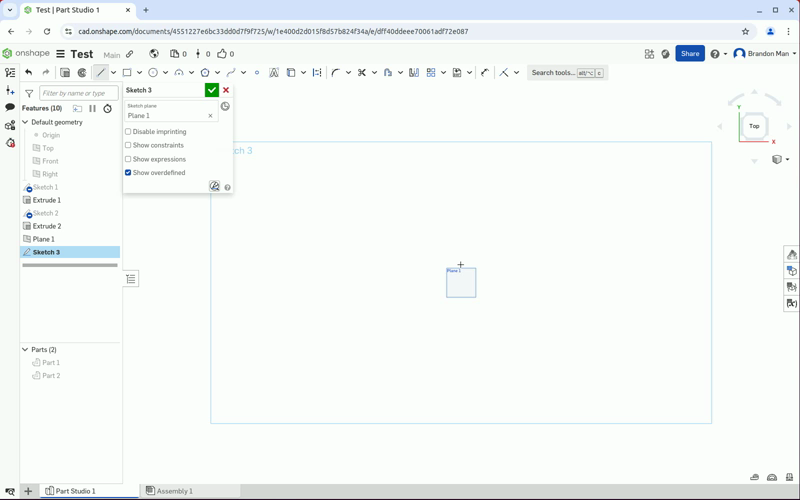
click(460, 264)
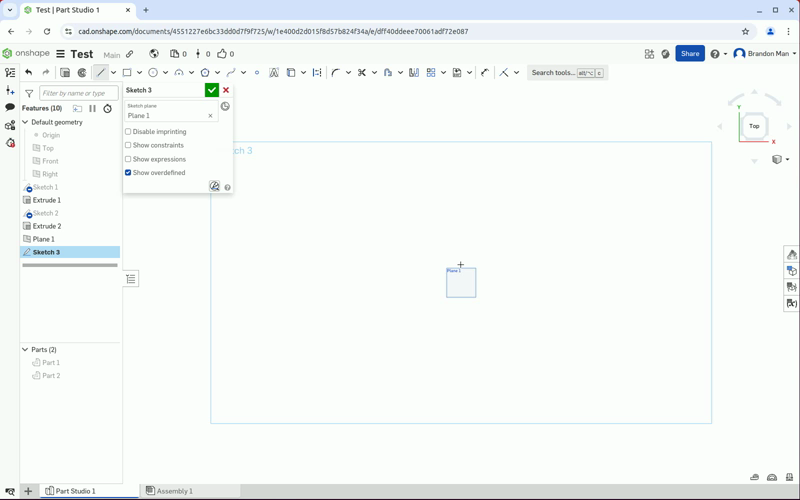
key_up(shift)
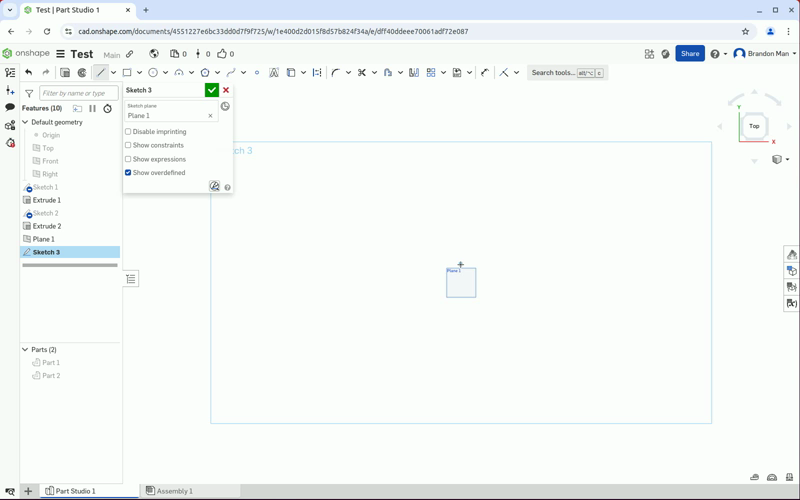
key_down(shift)
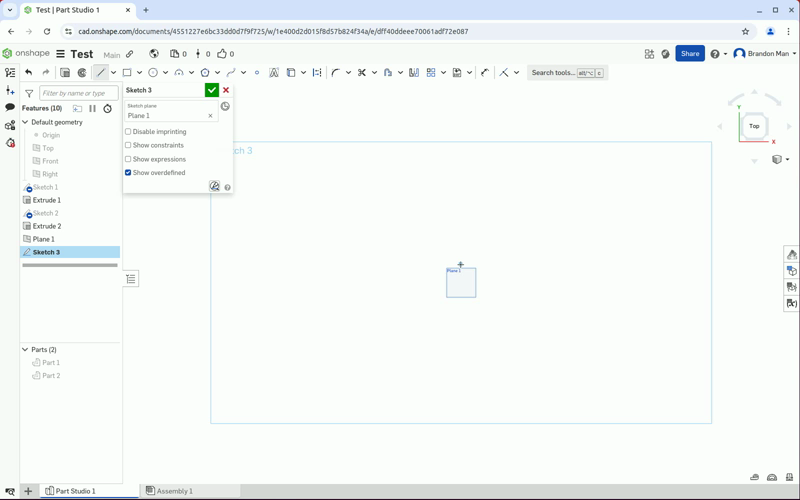
mouse_move(490, 264)
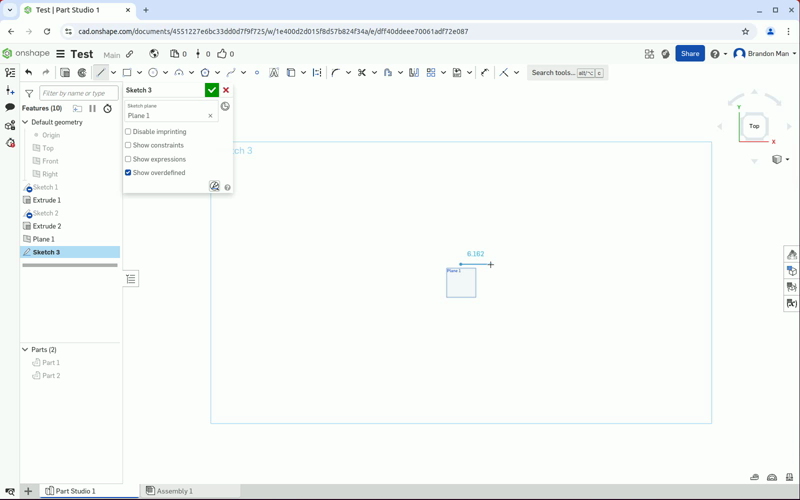
mouse_move(480, 264)
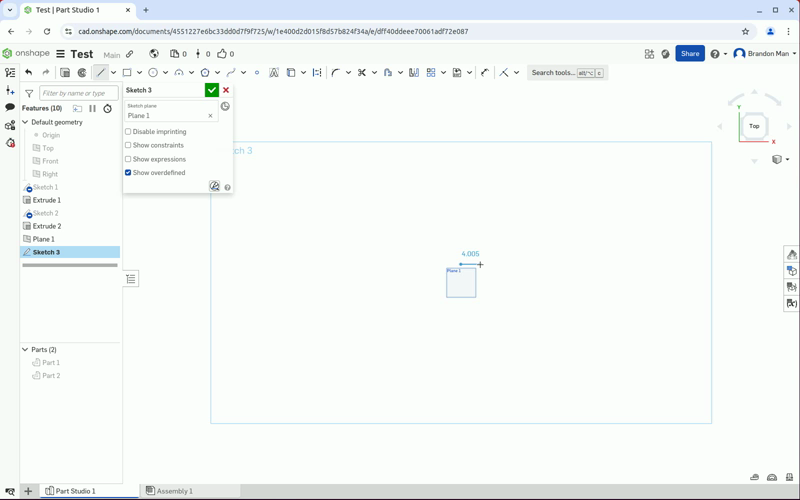
click(480, 264)
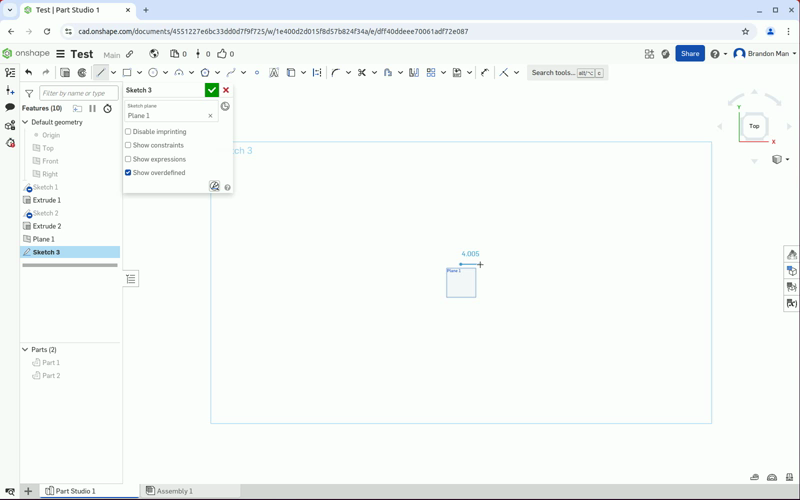
key_up(shift)
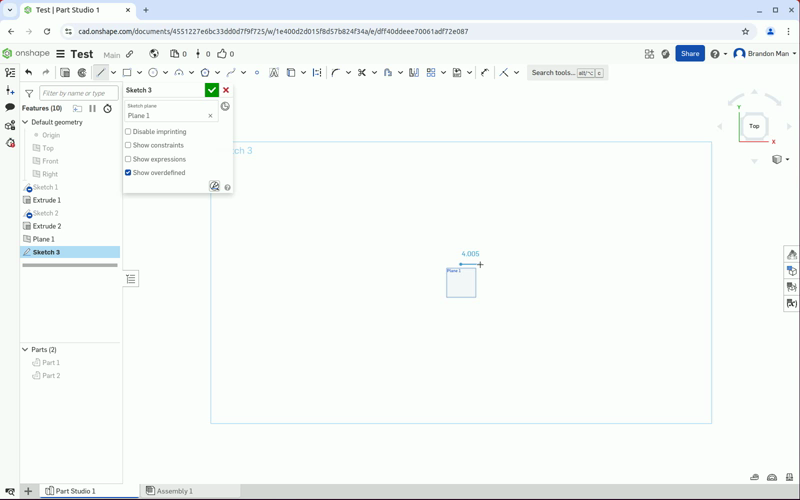
key_down(shift)
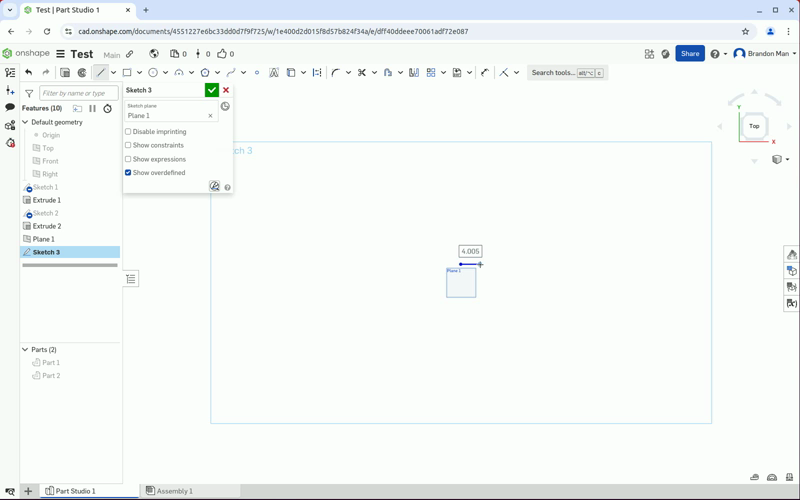
mouse_move(510, 264)
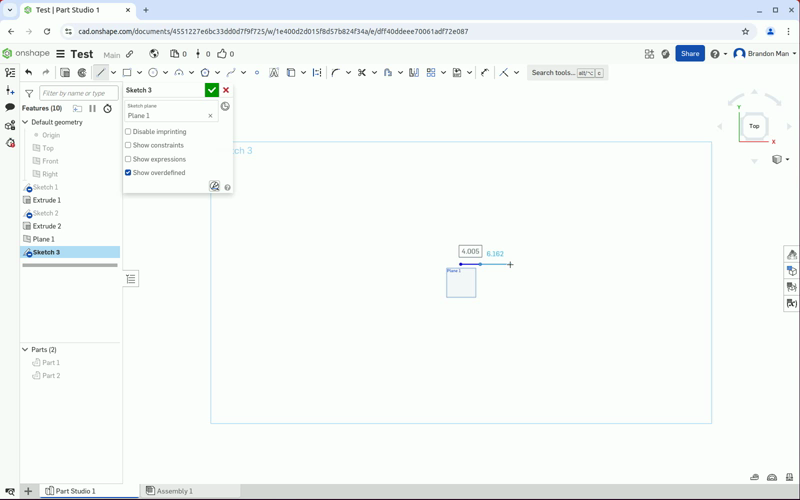
mouse_move(480, 207)
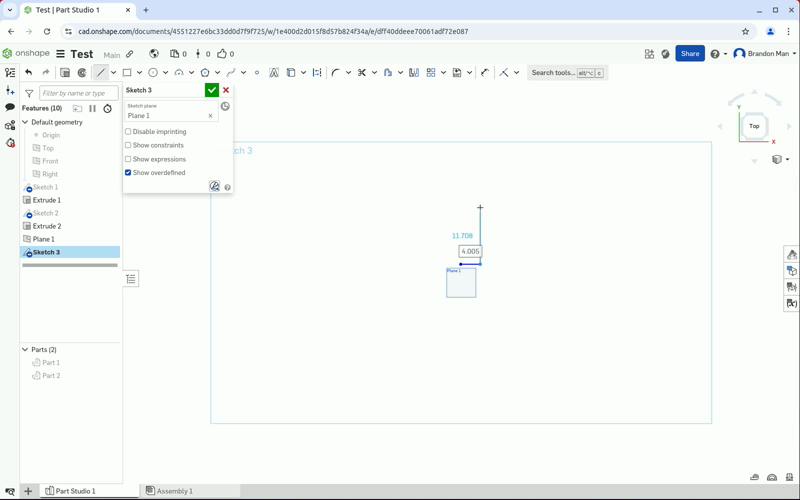
click(480, 207)
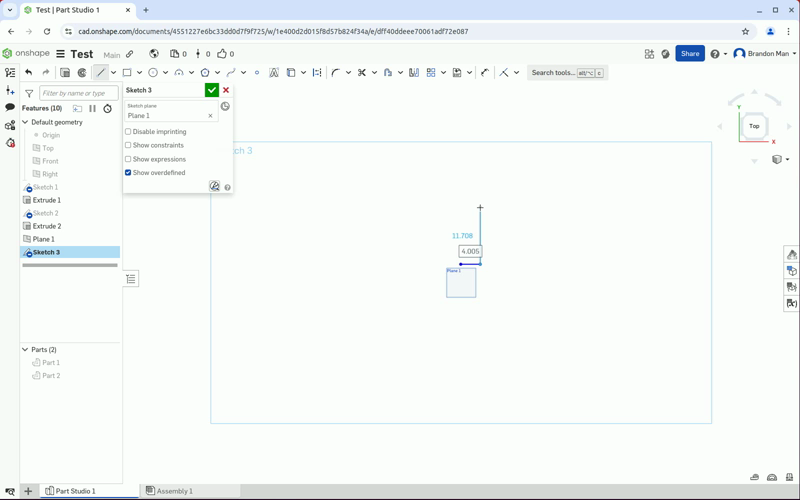
key_up(shift)
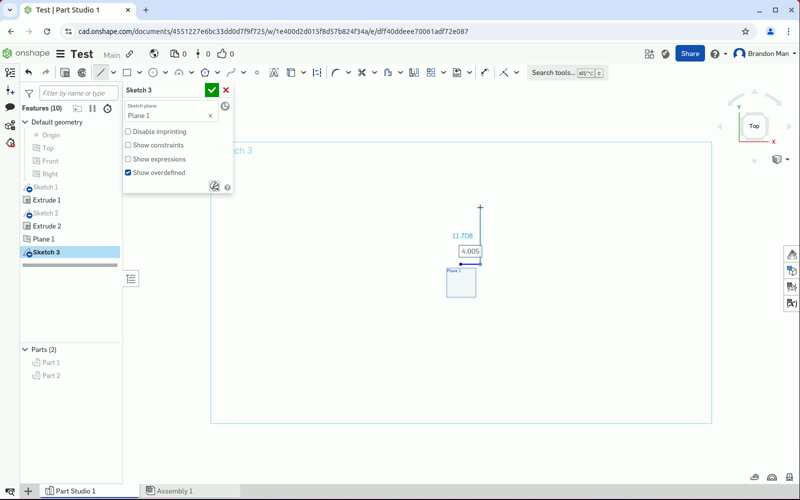
key_down(shift)
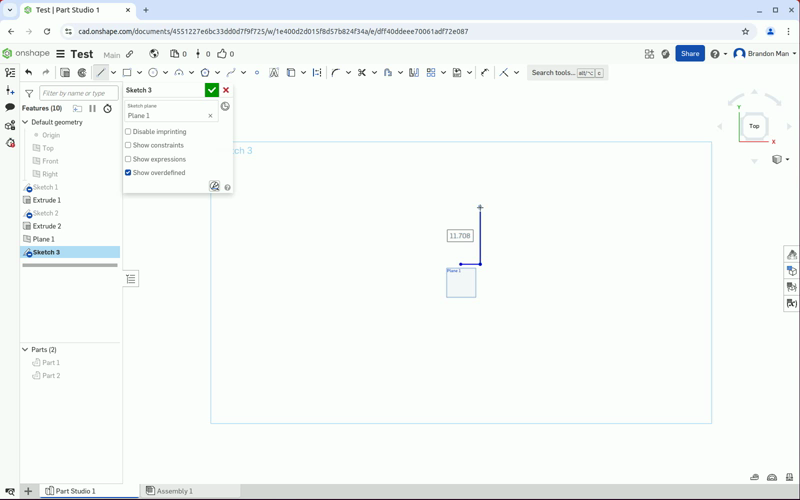
mouse_move(510, 207)
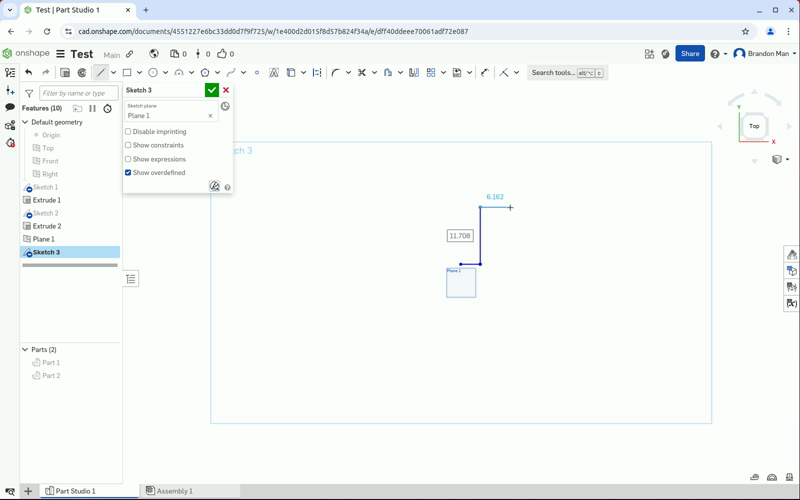
mouse_move(460, 207)
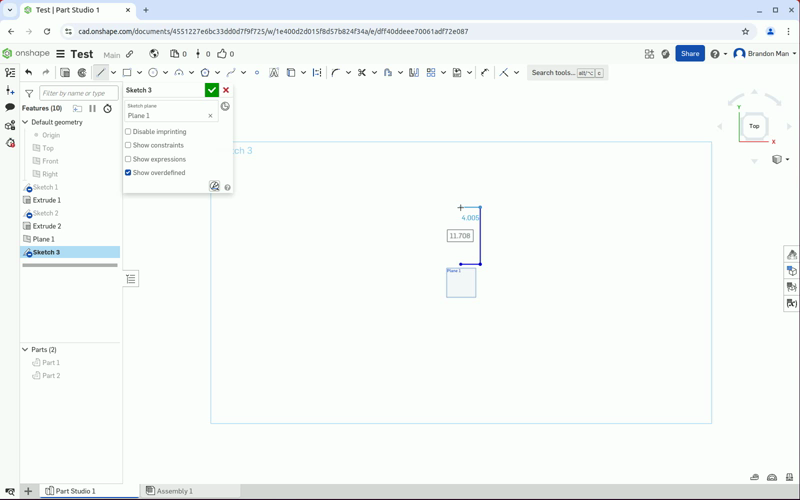
click(460, 207)
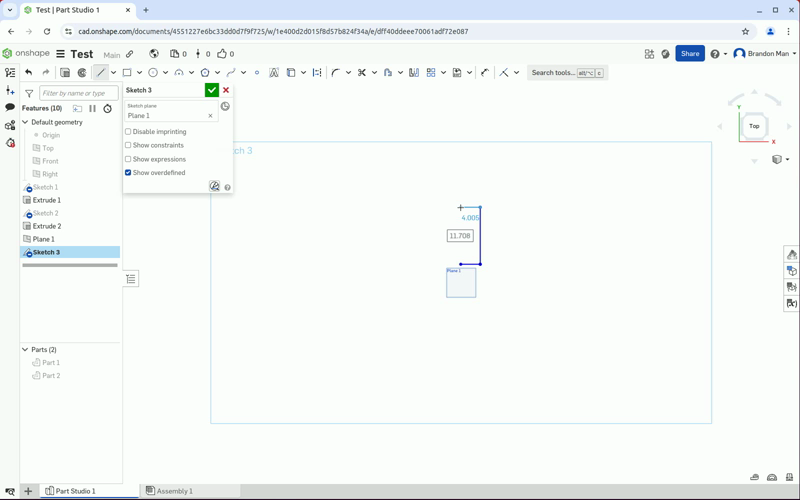
key_up(shift)
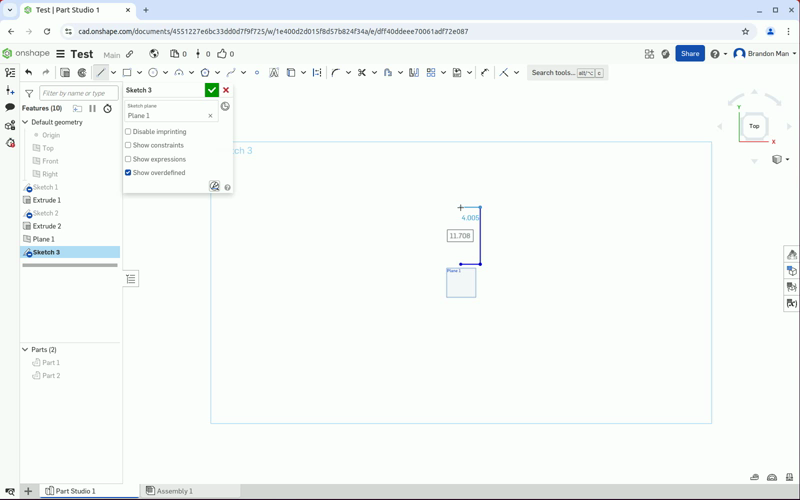
mouse_move(490, 207)
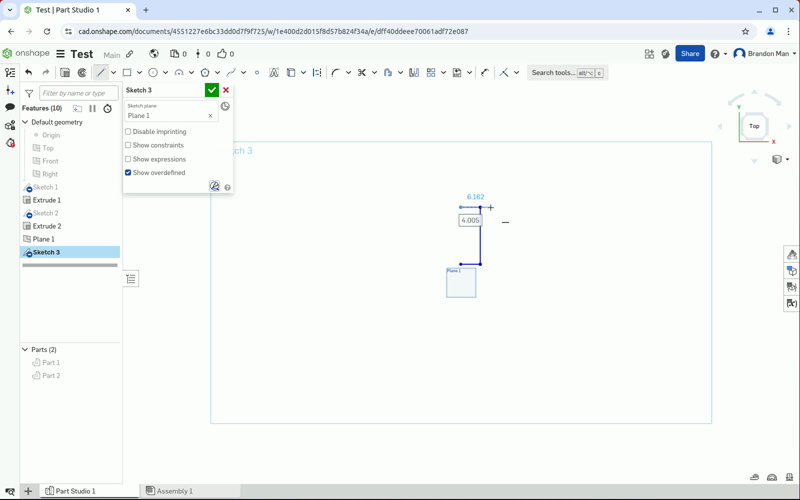
key_down(shift)
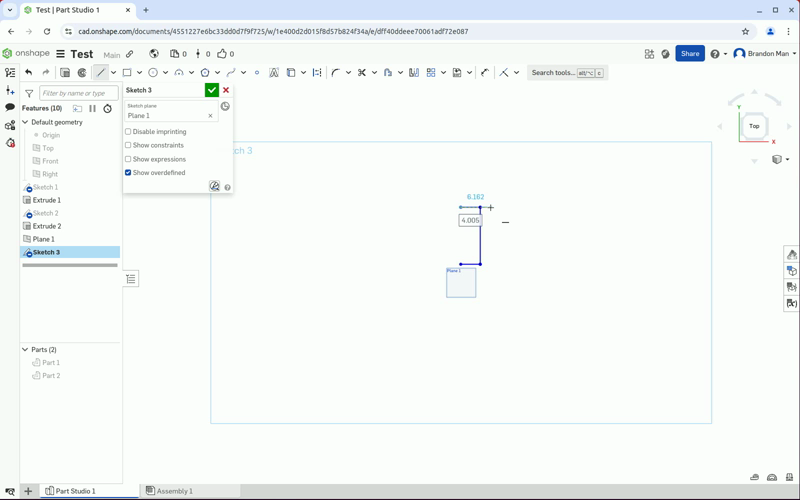
mouse_move(460, 264)
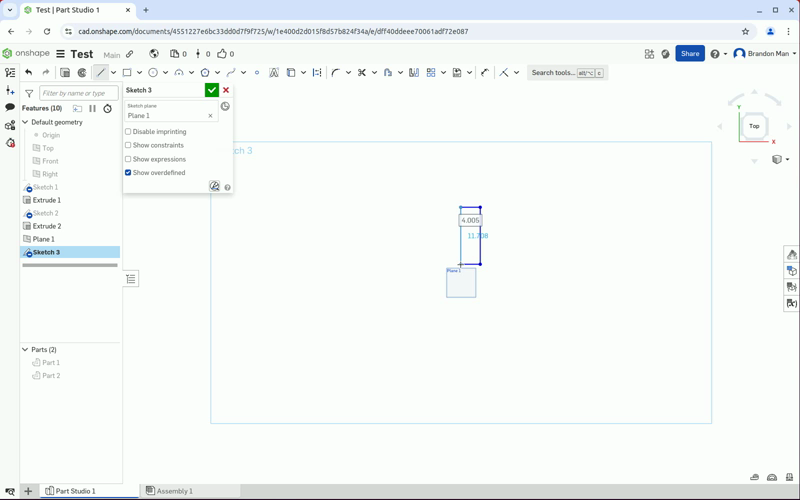
key_up(shift)
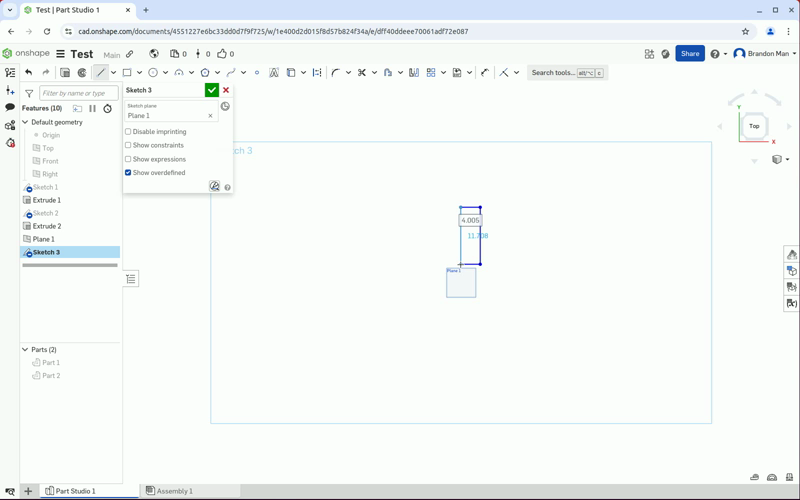
click(460, 264)
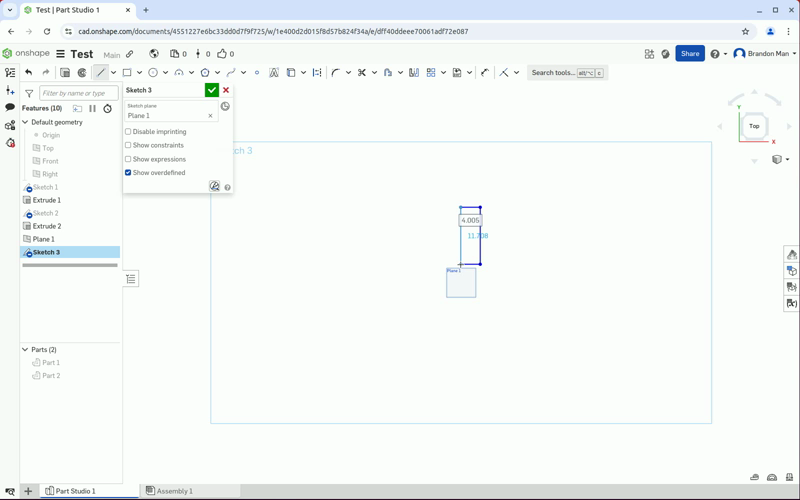
key(esc)
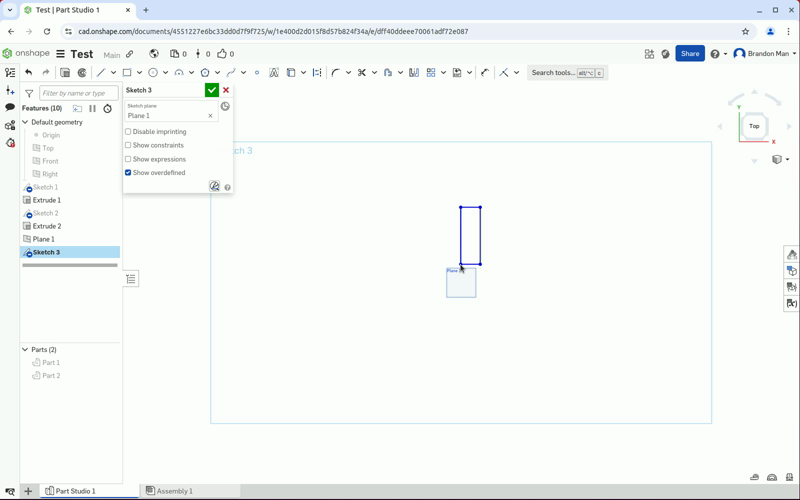
mouse_move(467, 231)
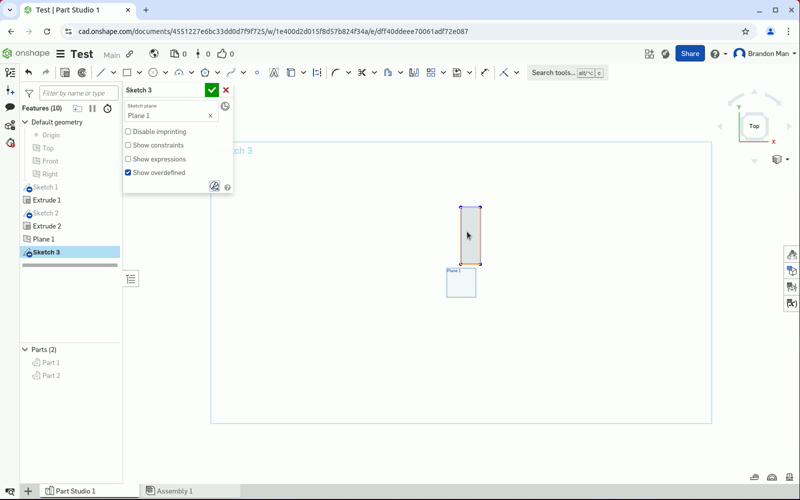
scroll(6)
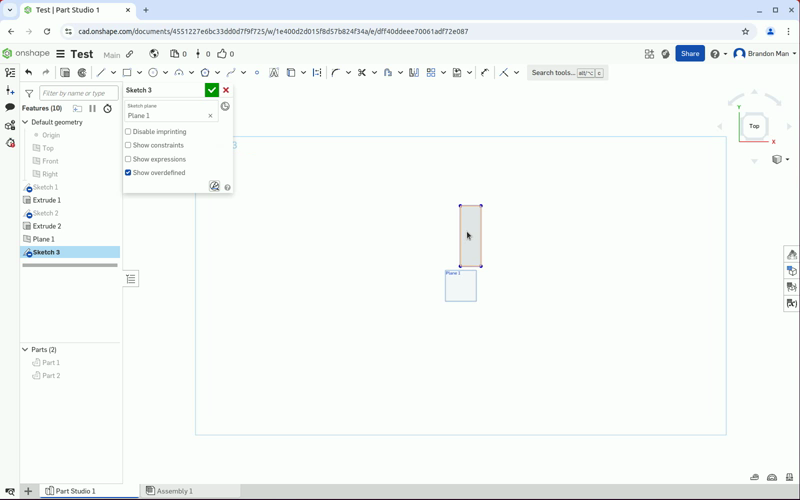
scroll(6)
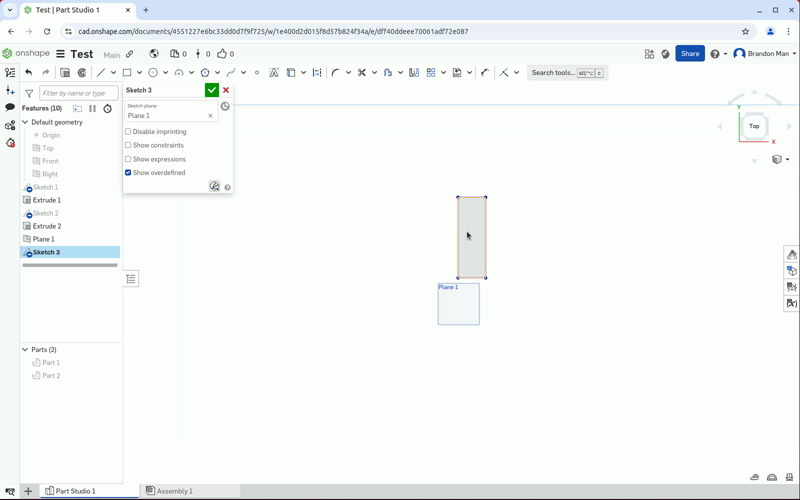
scroll(6)
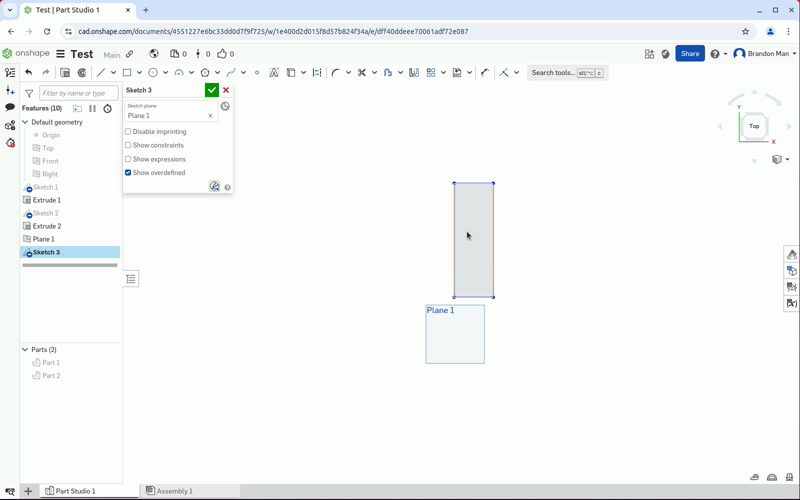
scroll(6)
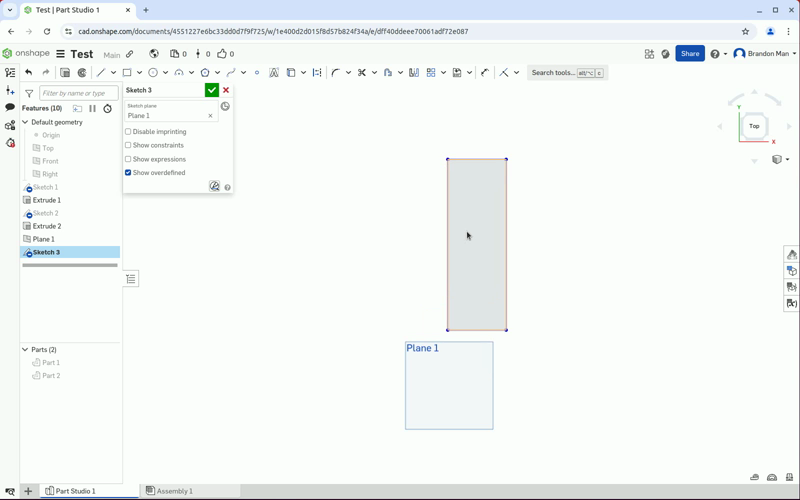
scroll(6)
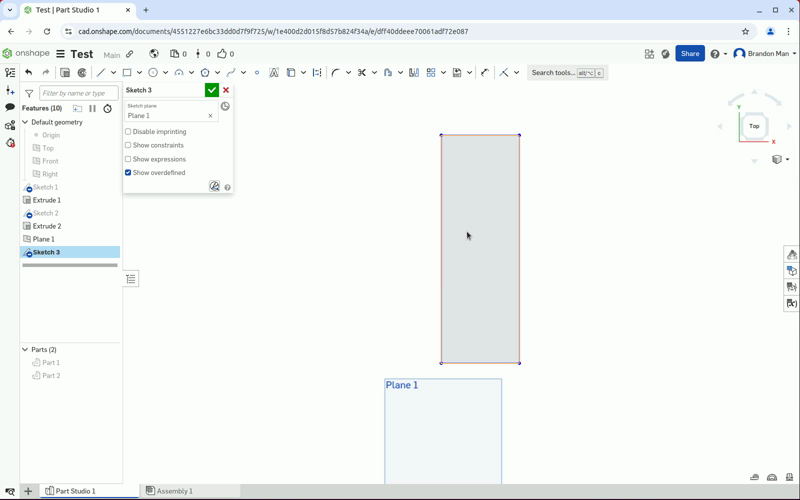
scroll(6)
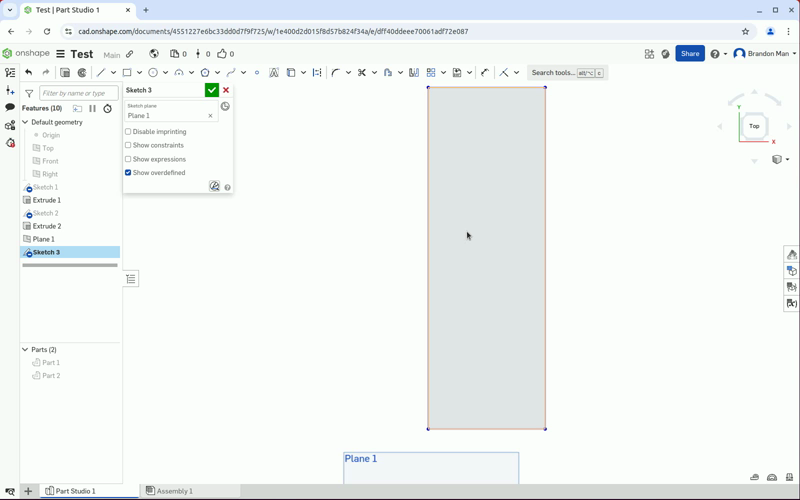
scroll(6)
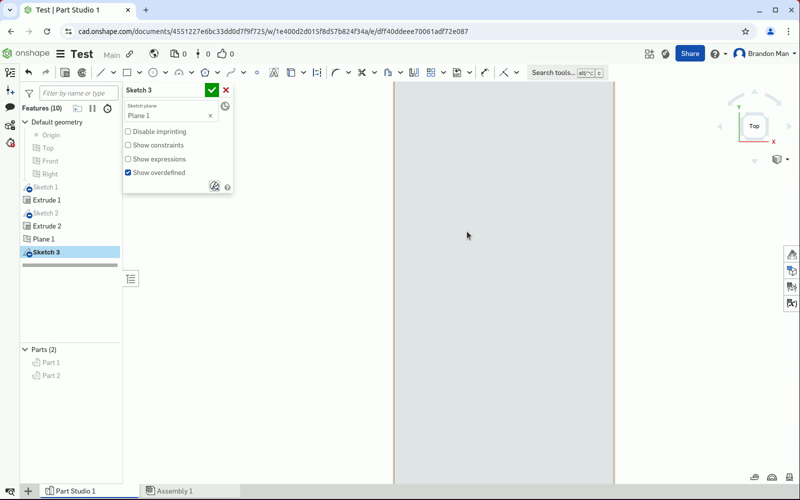
click(467, 231)
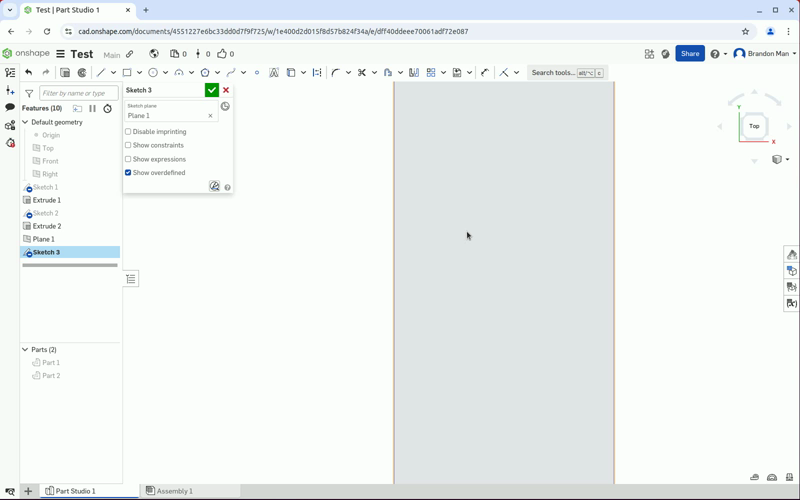
scroll(-6)
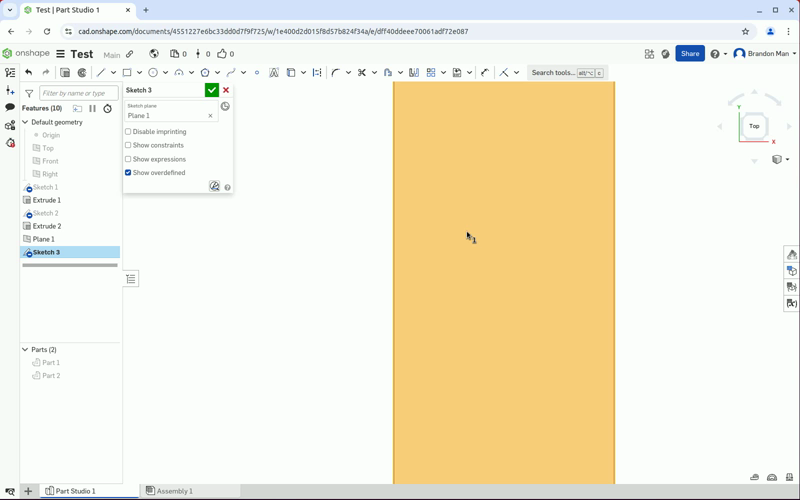
scroll(-6)
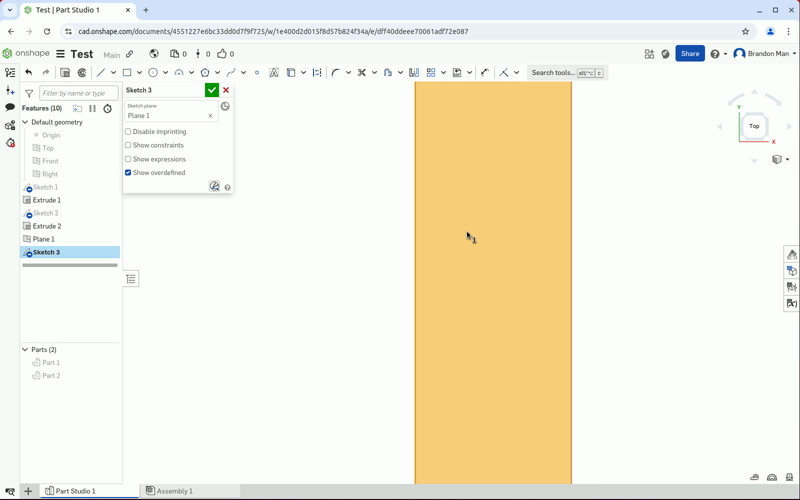
scroll(-6)
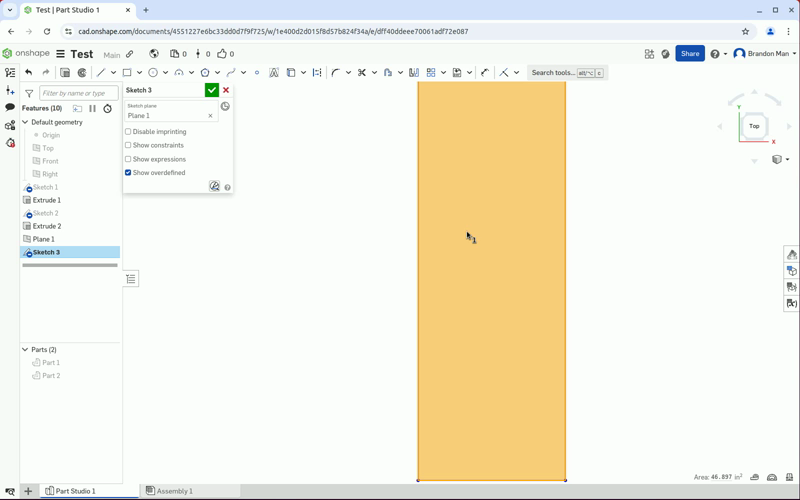
scroll(-6)
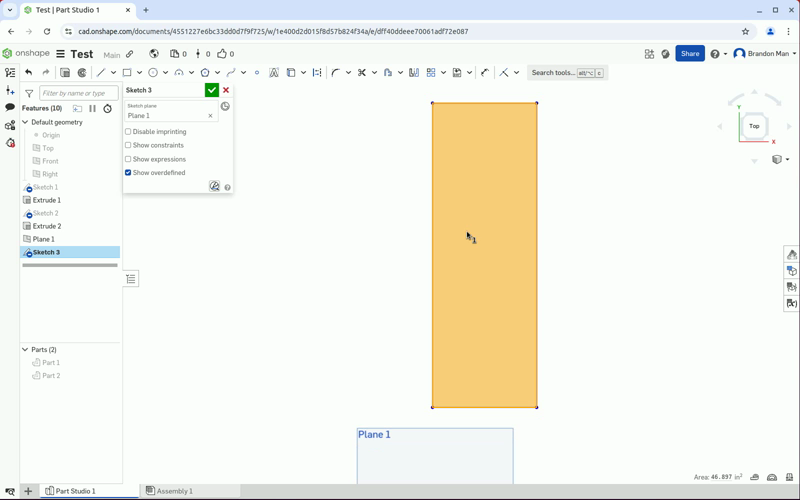
scroll(-6)
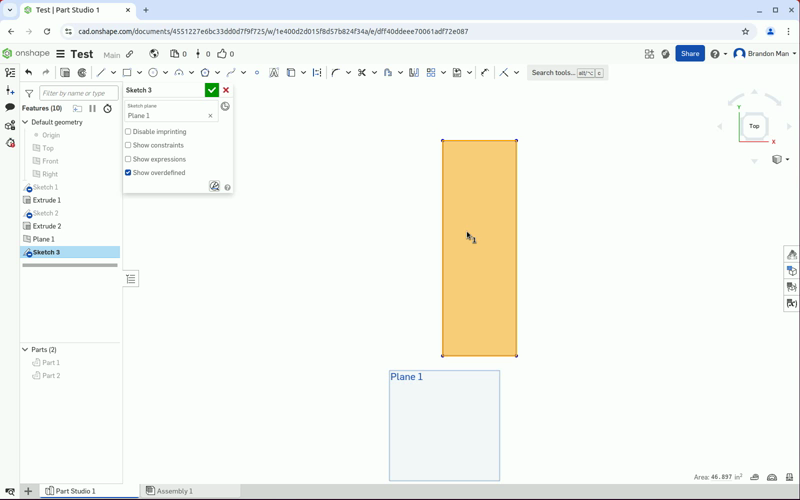
scroll(-6)
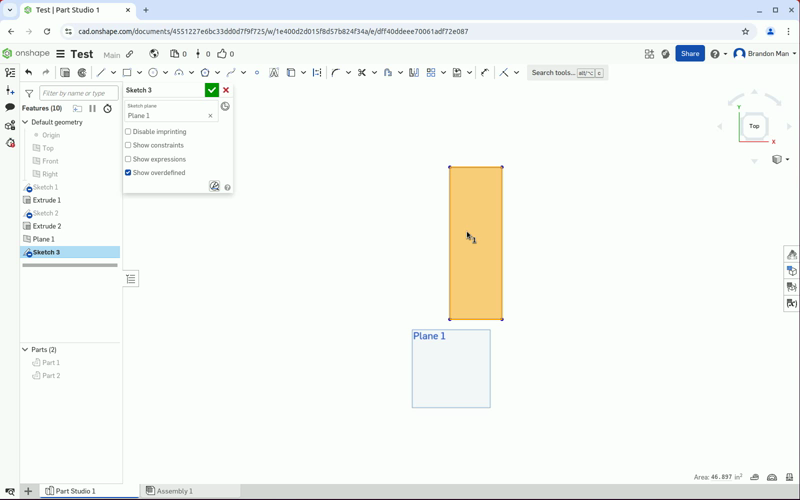
scroll(-6)
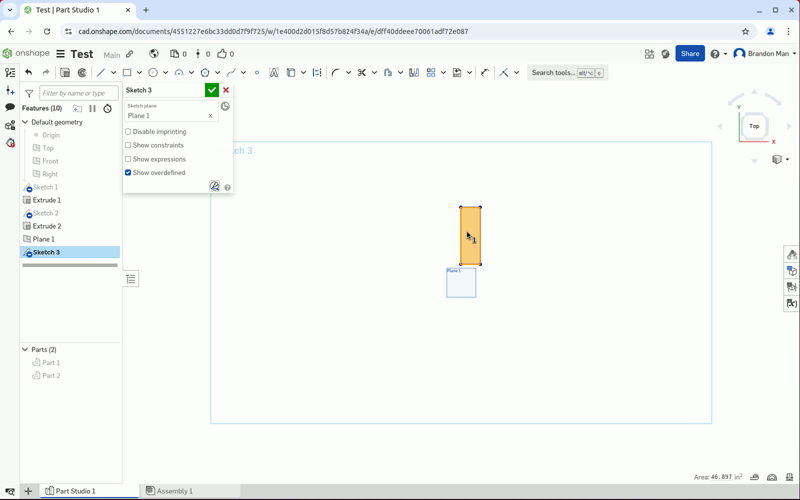
mouse_move(73, 352)
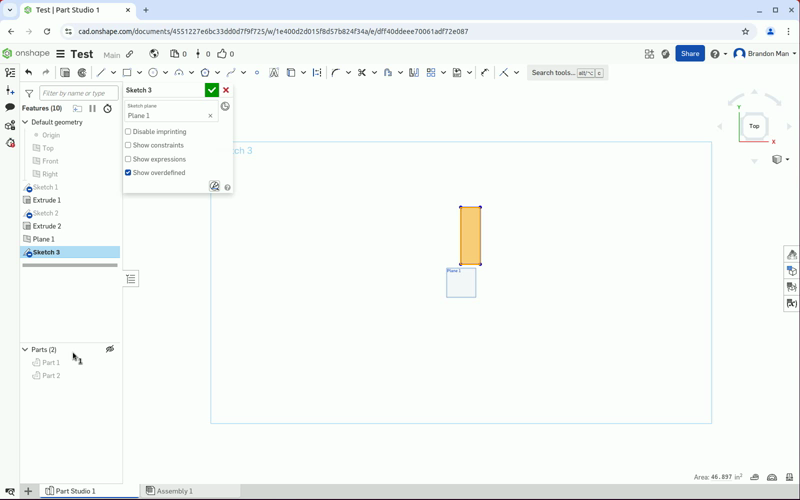
key(shift+y)
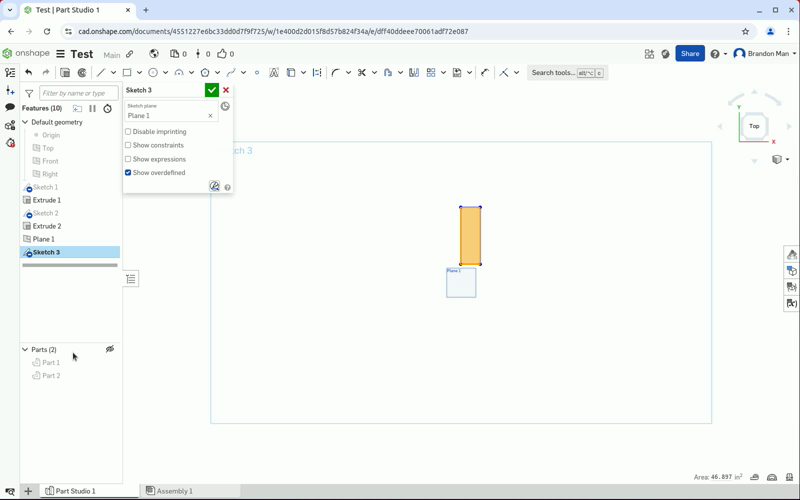
key(shift+e)
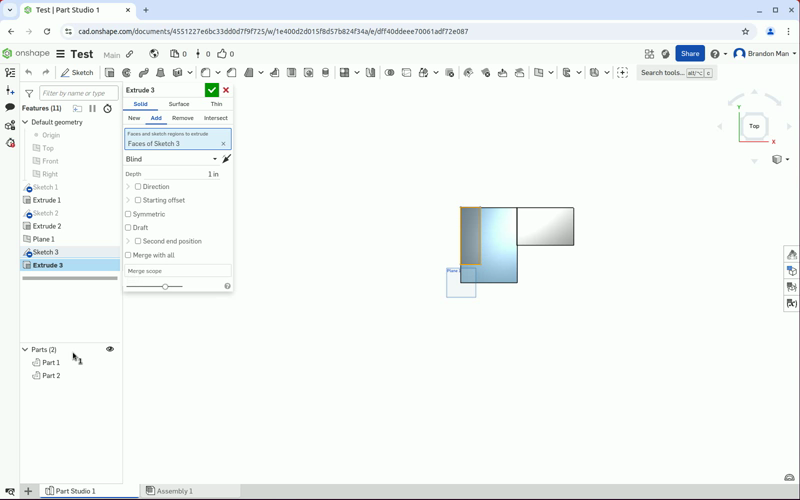
mouse_move(143, 106)
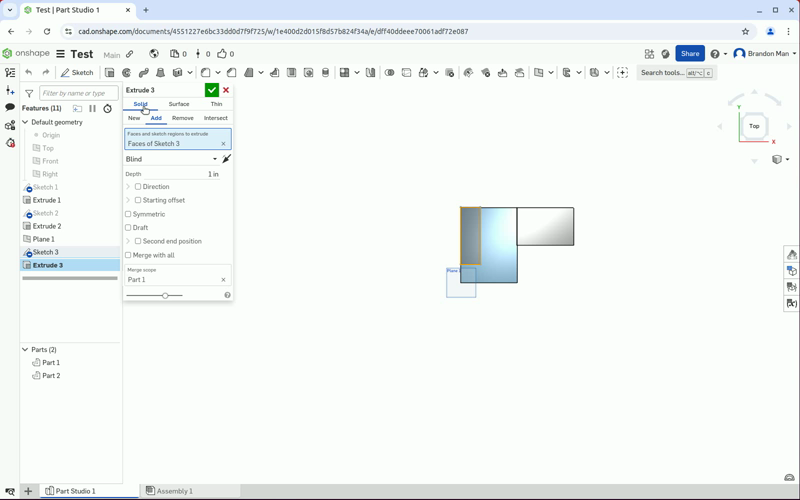
click(143, 106)
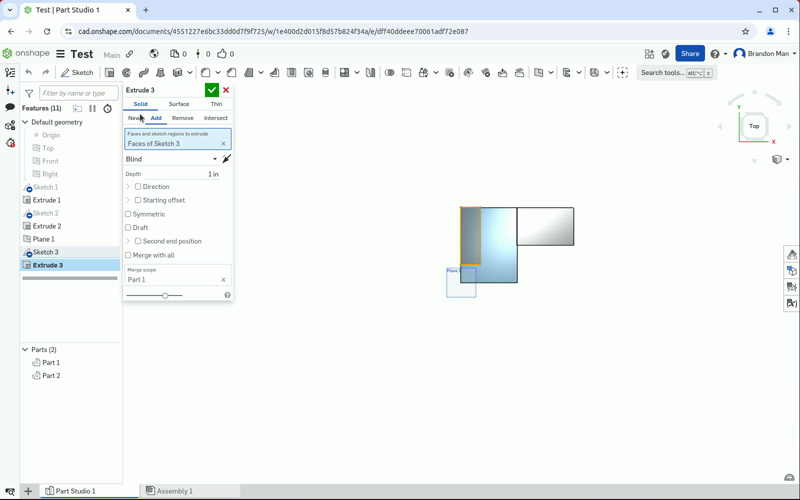
mouse_move(137, 120)
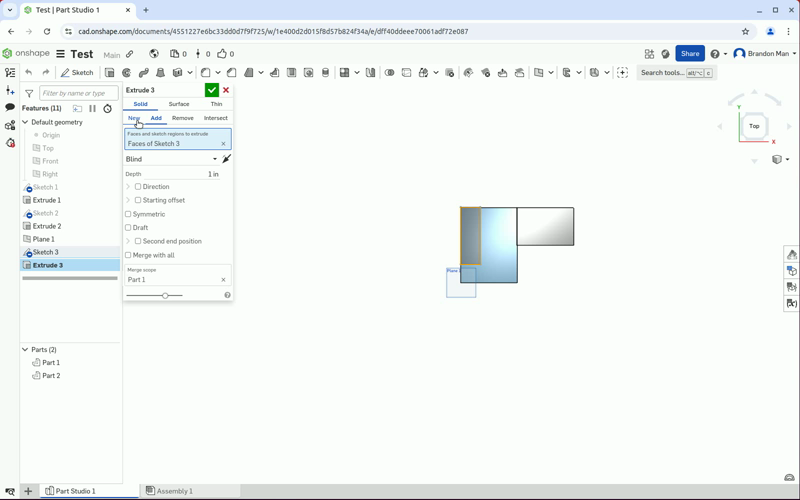
click(137, 120)
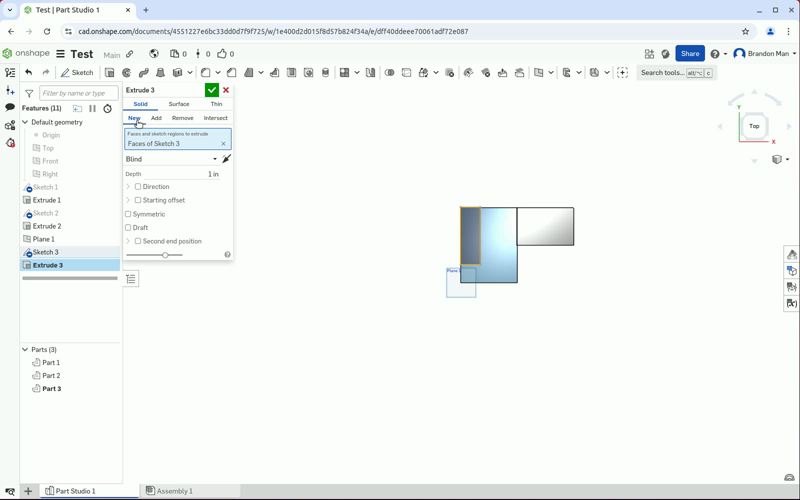
key(tab, 4)
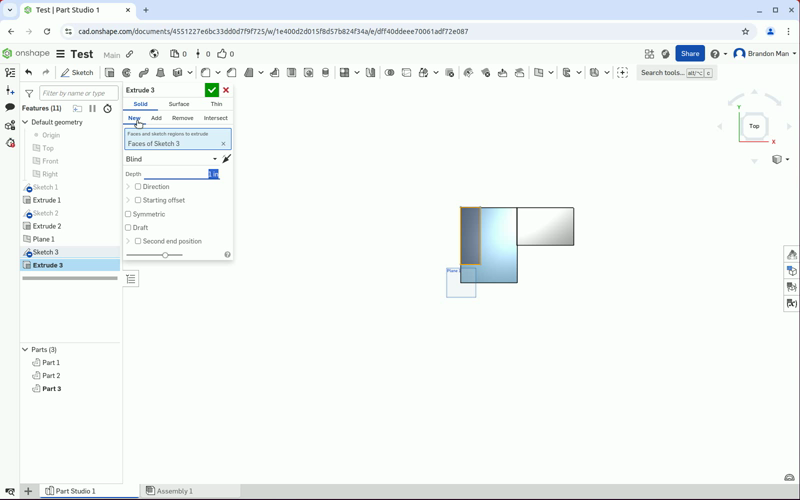
text(7.703)
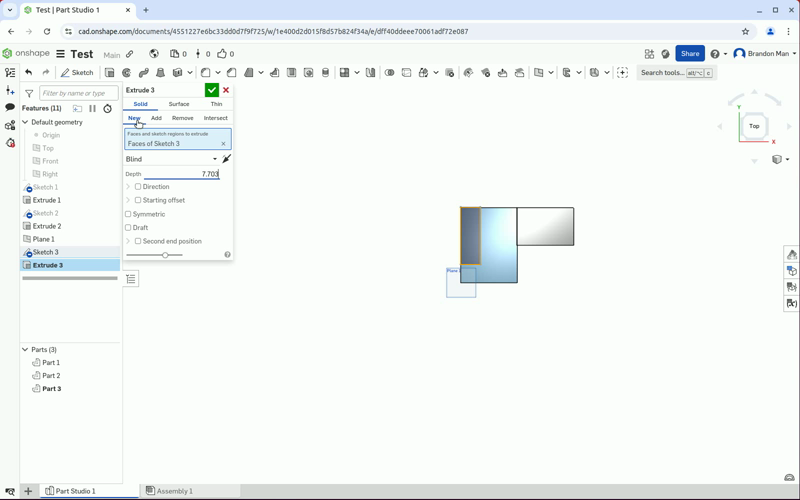
key(enter)
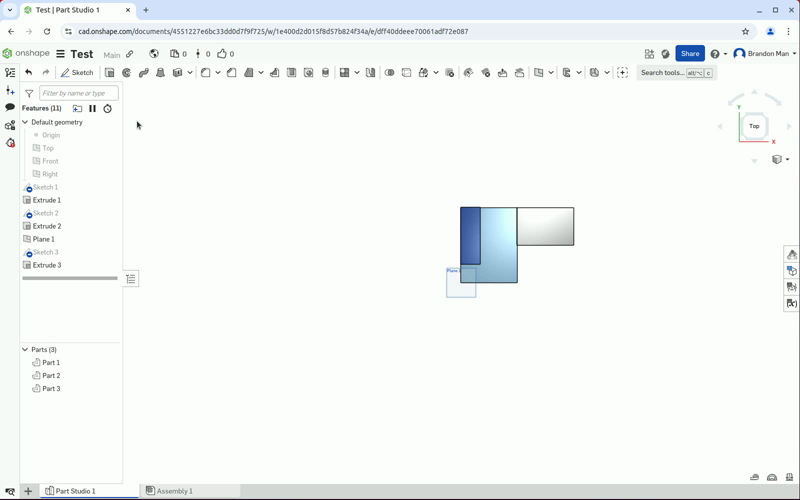
key(shift+h)
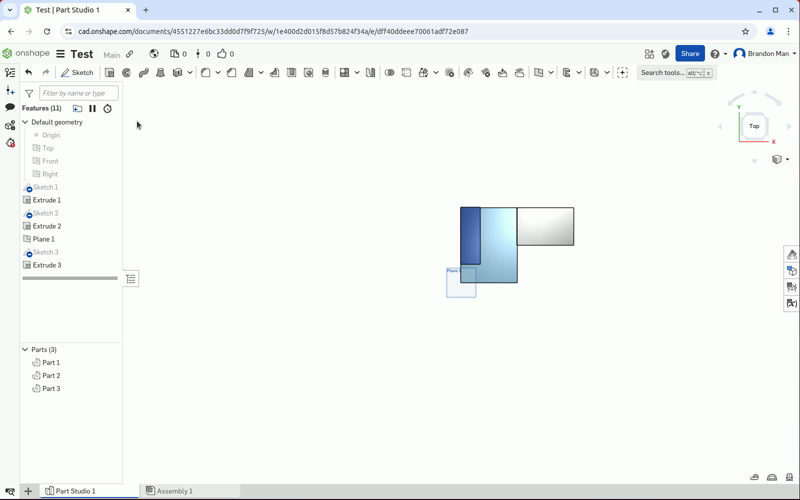
key(shift+h)
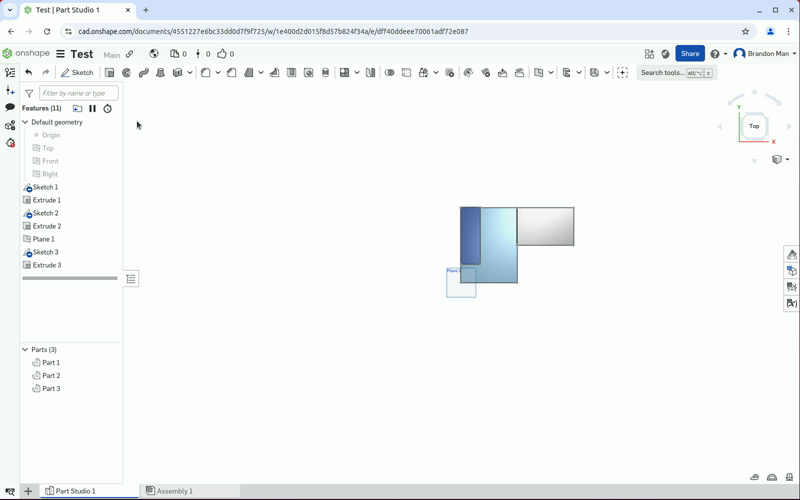
key(shift+7)
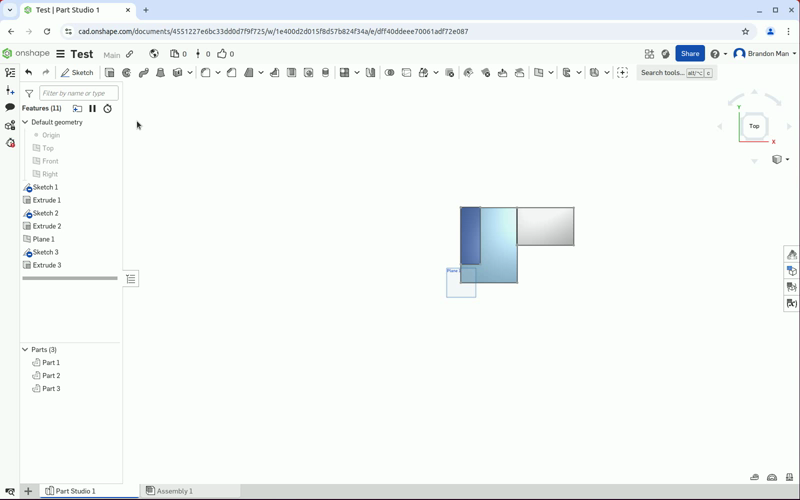
key(up, 3)
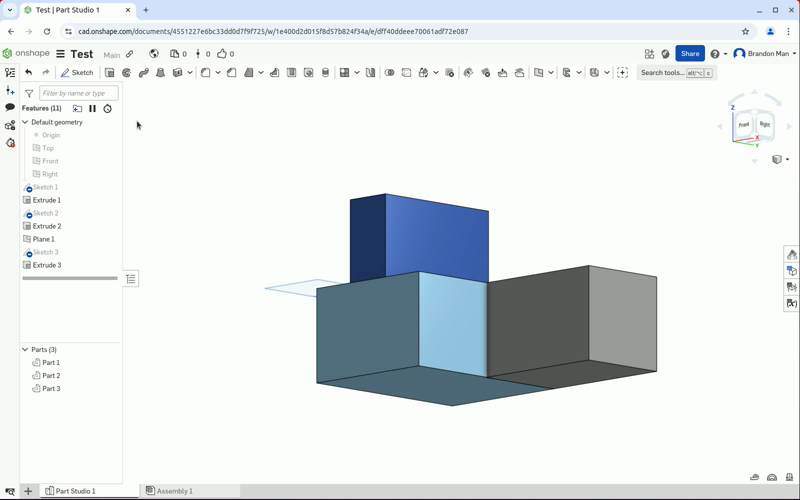
key(left, 3)
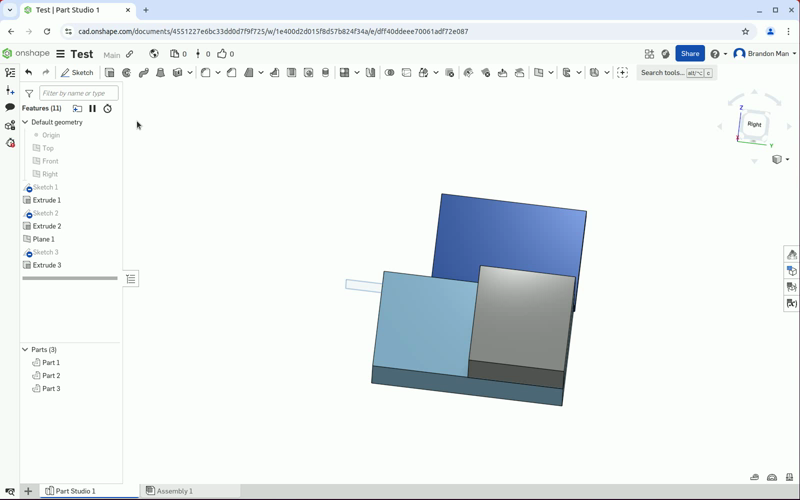
key(right, 3)
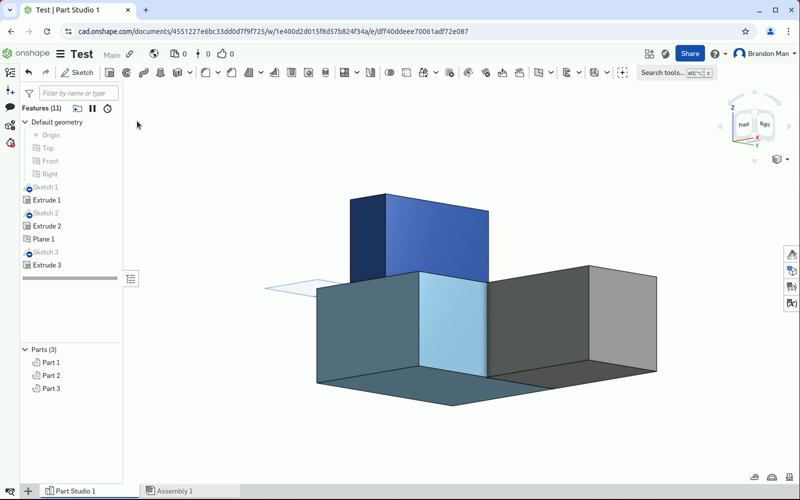
key(down, 3)
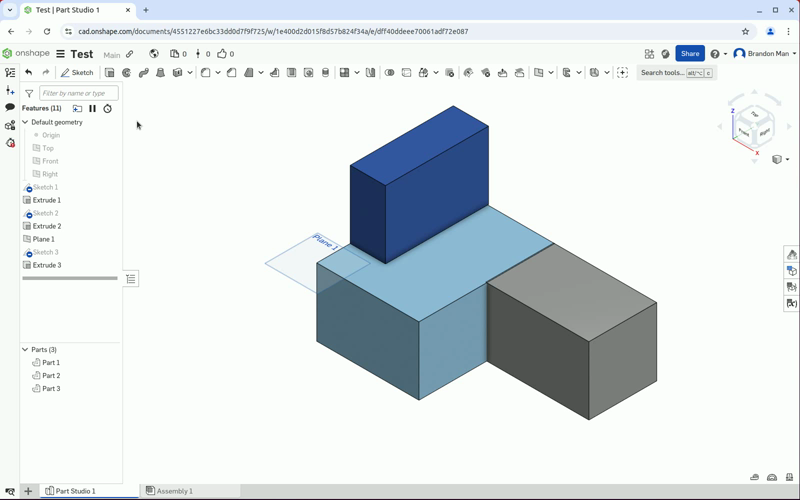
mouse_move(73, 189)
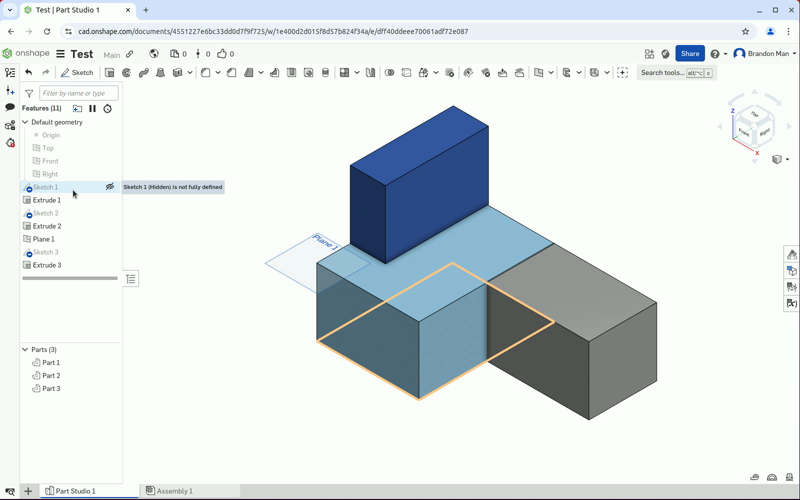
click(73, 189)